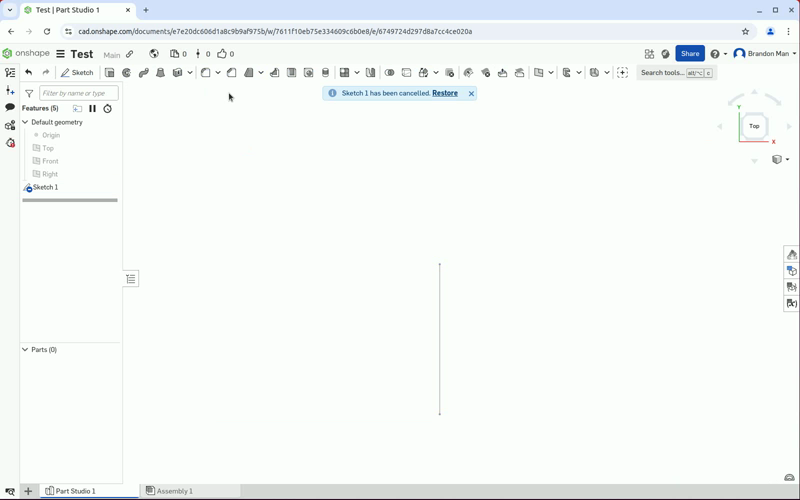
key(shift+h)
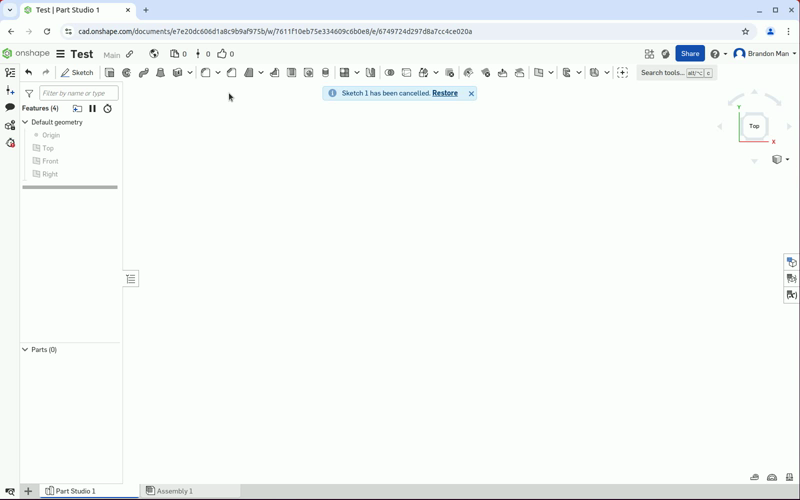
mouse_move(73, 352)
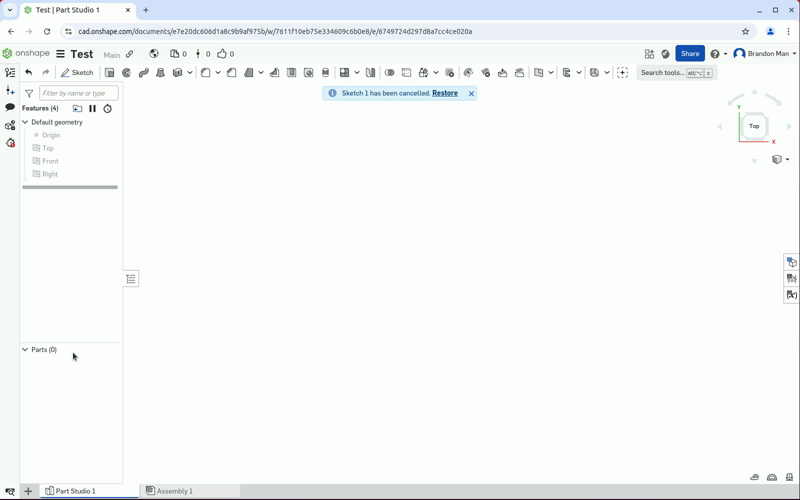
key(y)
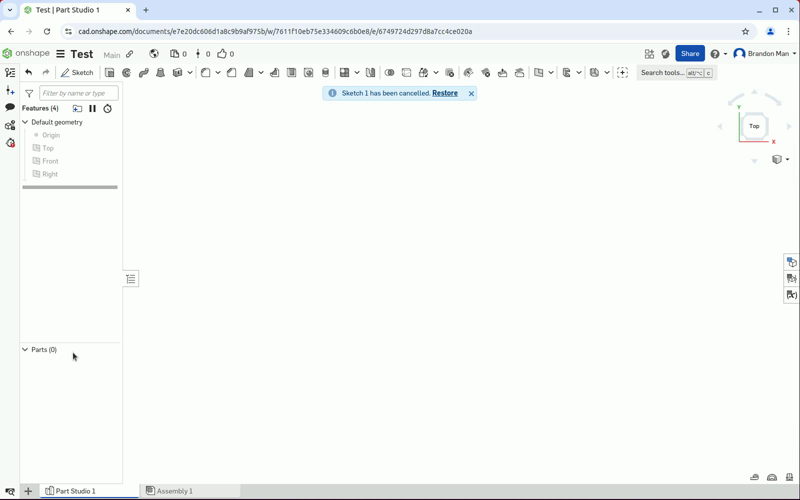
key(shift+p)
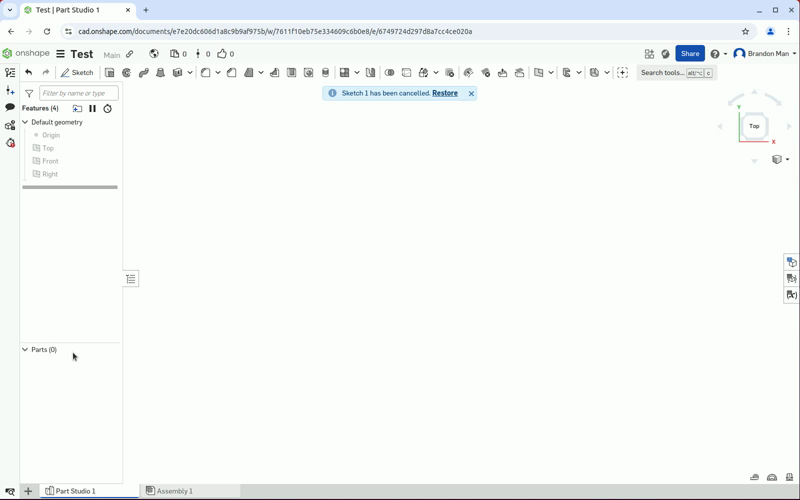
key(space)
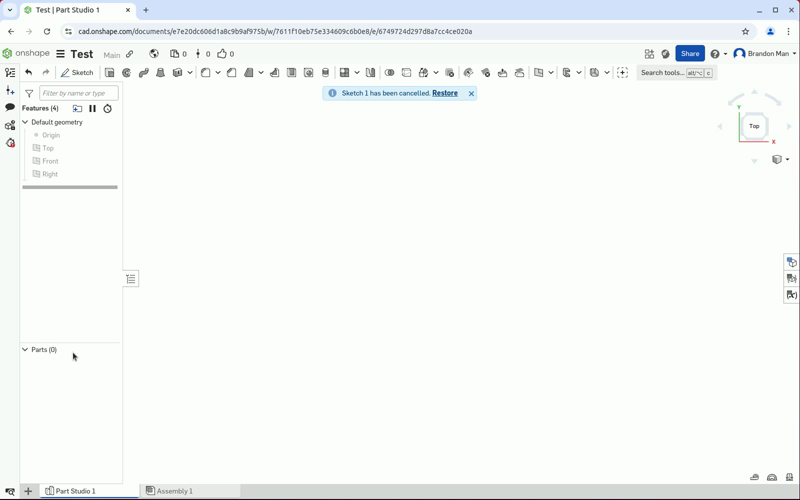
key_down(shift)
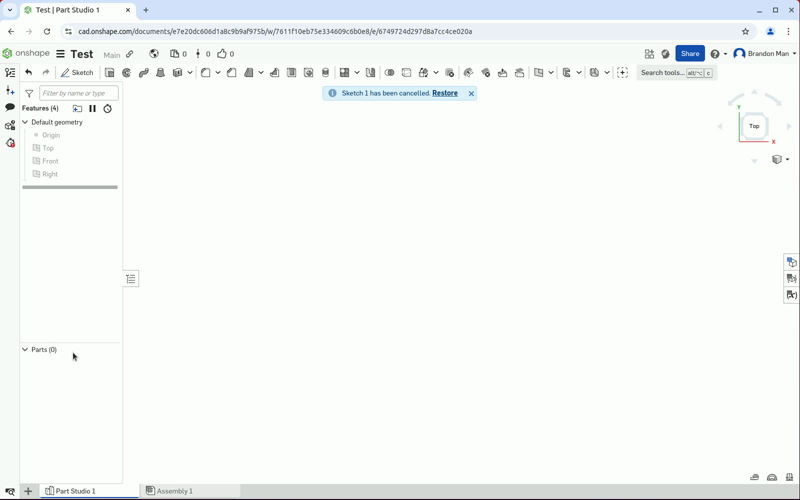
key(up)
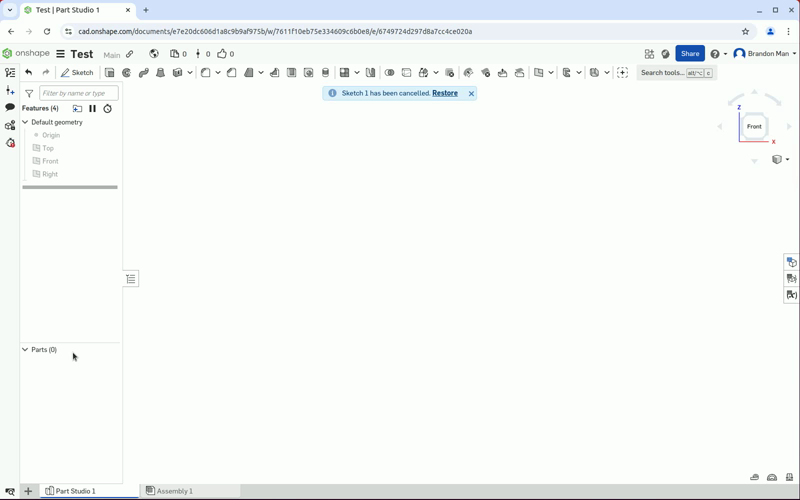
key_up(shift)
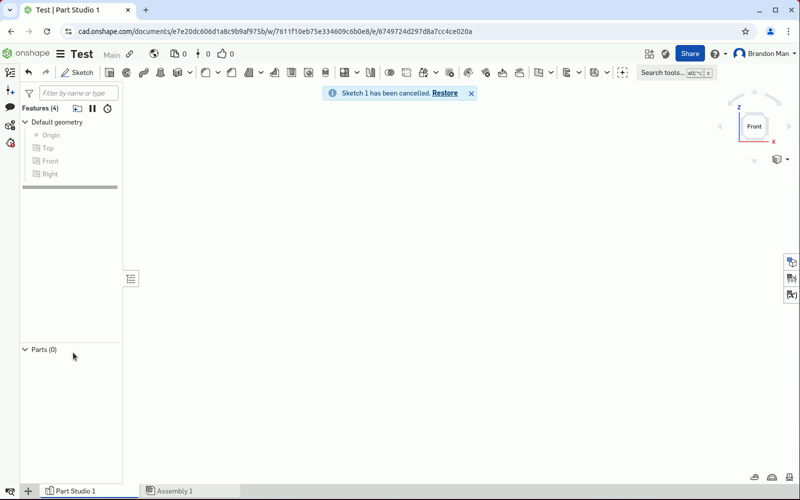
key(space)
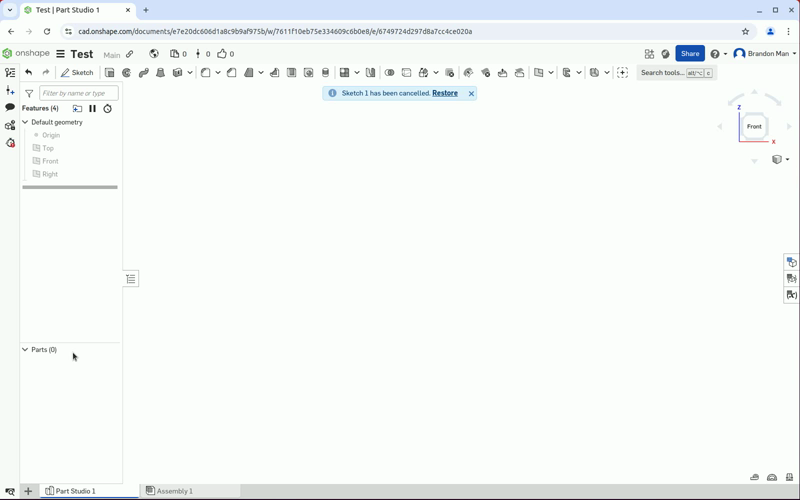
key_down(shift)
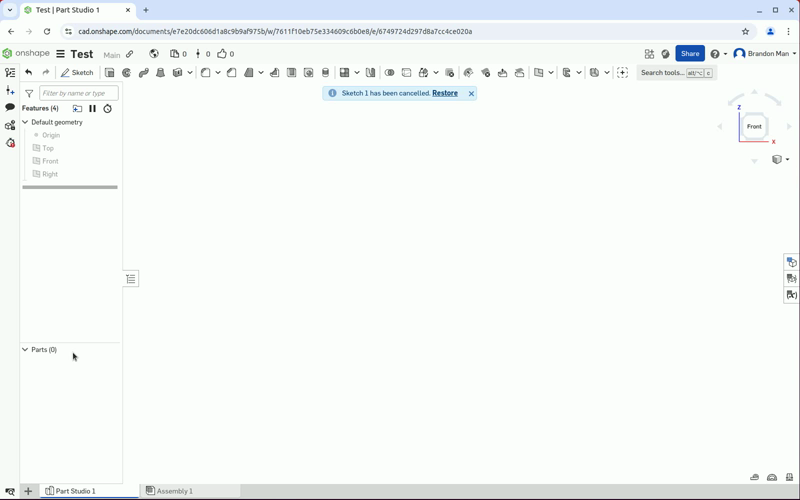
key(left)
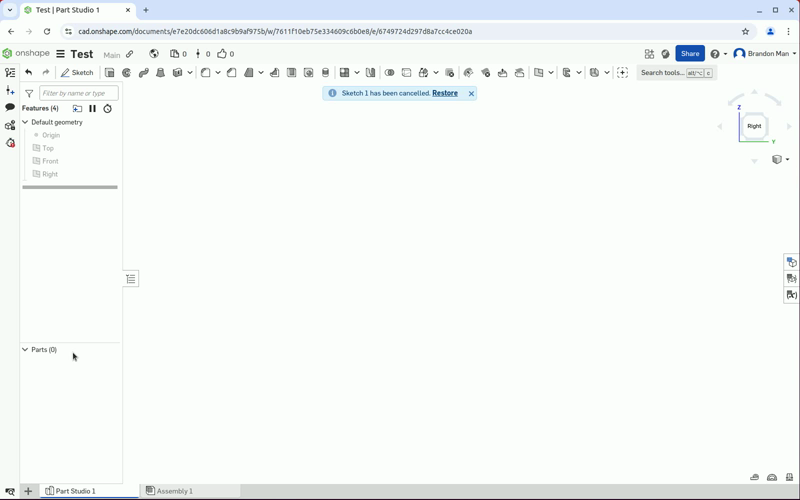
key_up(shift)
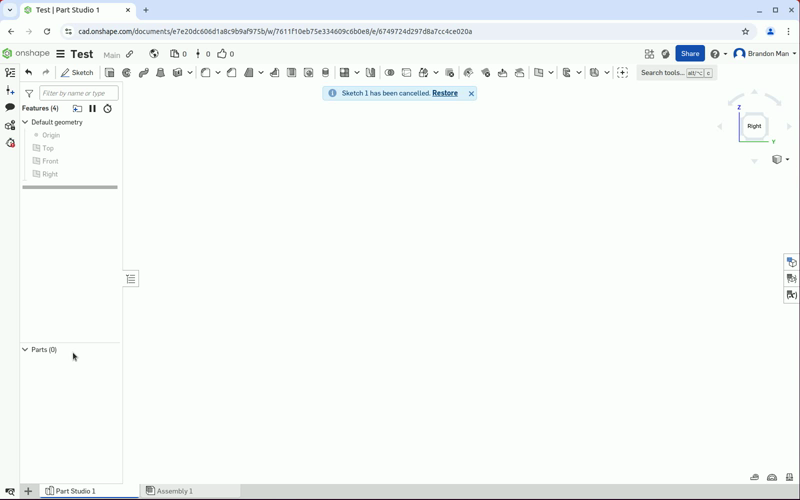
mouse_move(73, 352)
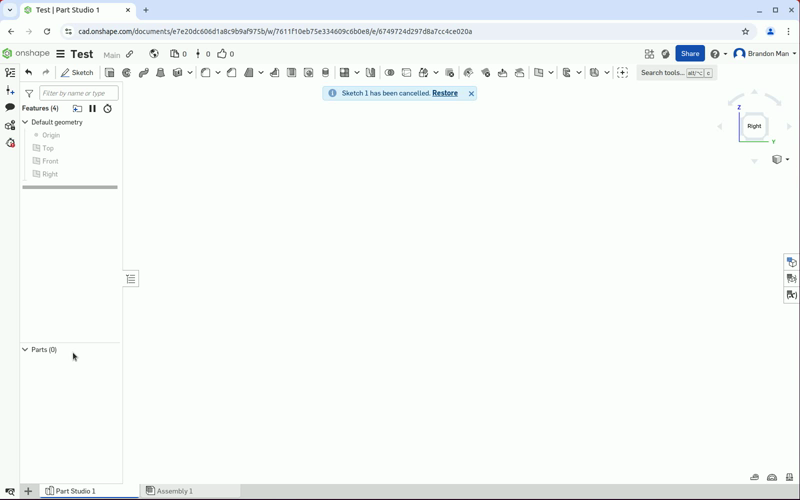
key(shift+y)
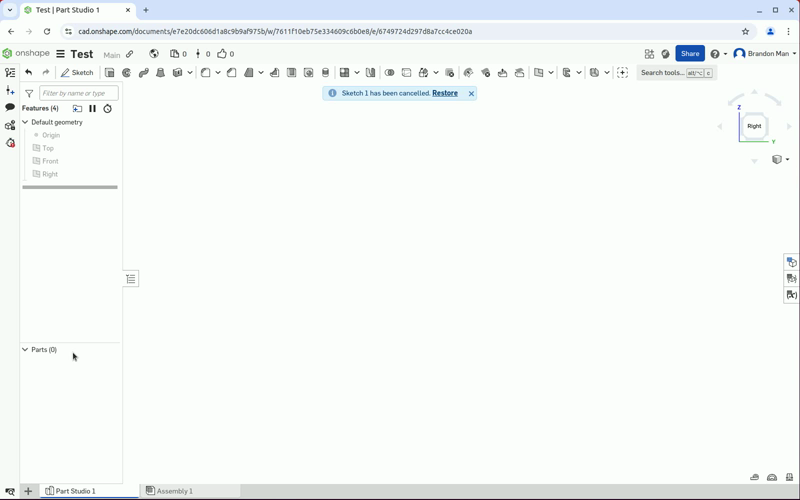
key(shift+s)
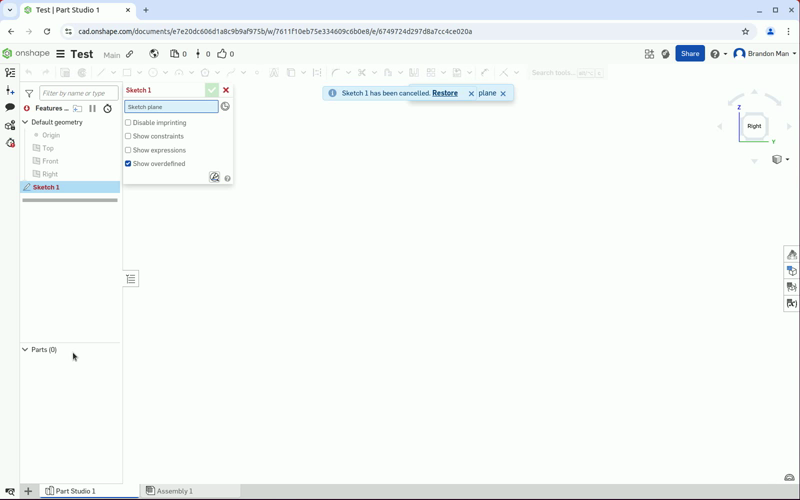
mouse_move(73, 176)
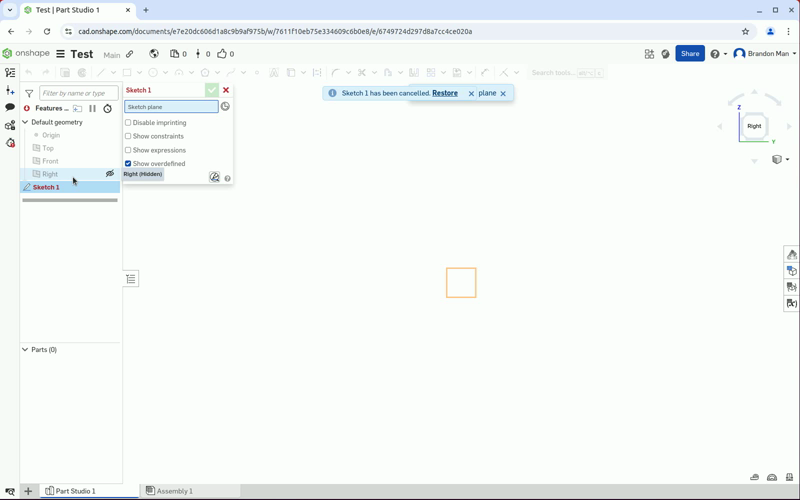
click(73, 176)
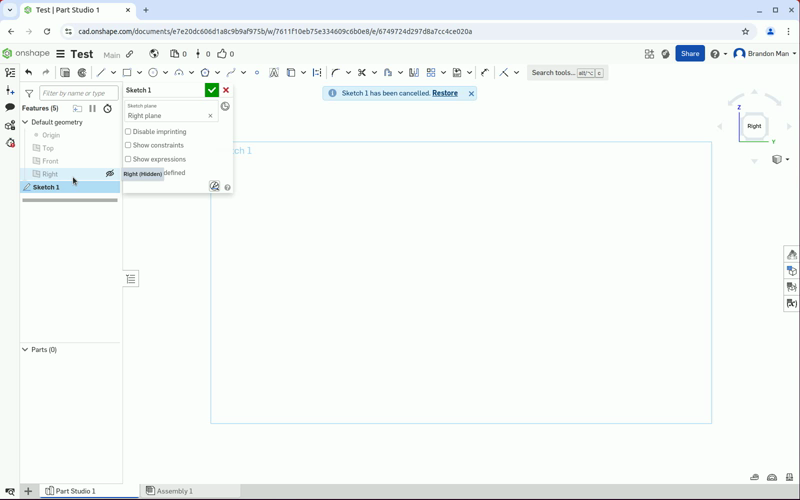
mouse_move(73, 352)
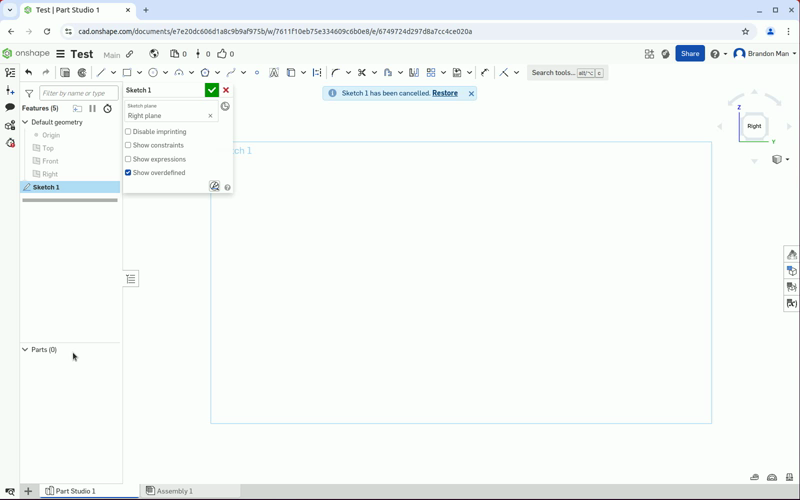
key(y)
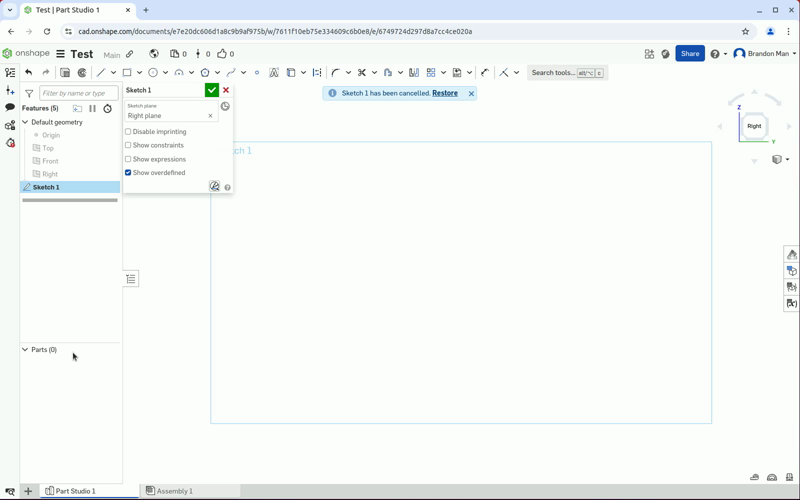
key(l)
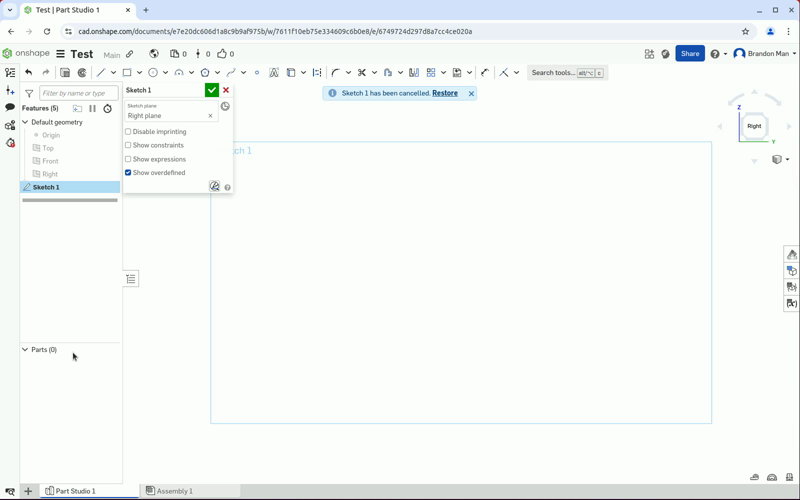
key_down(shift)
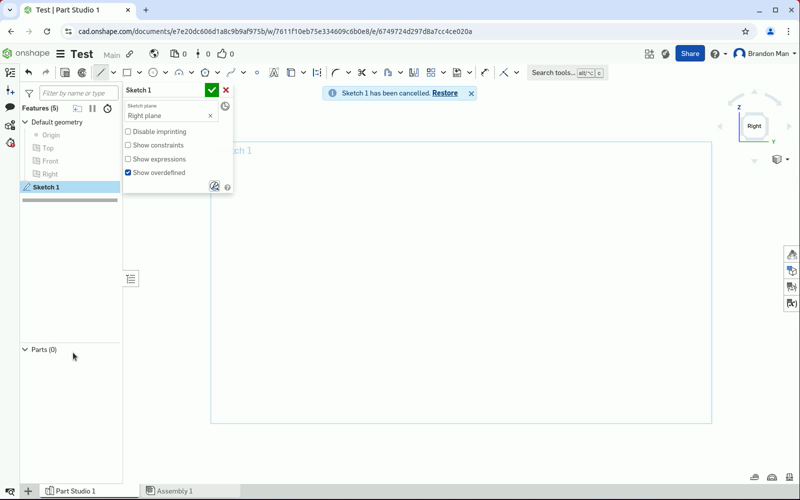
mouse_move(348, 379)
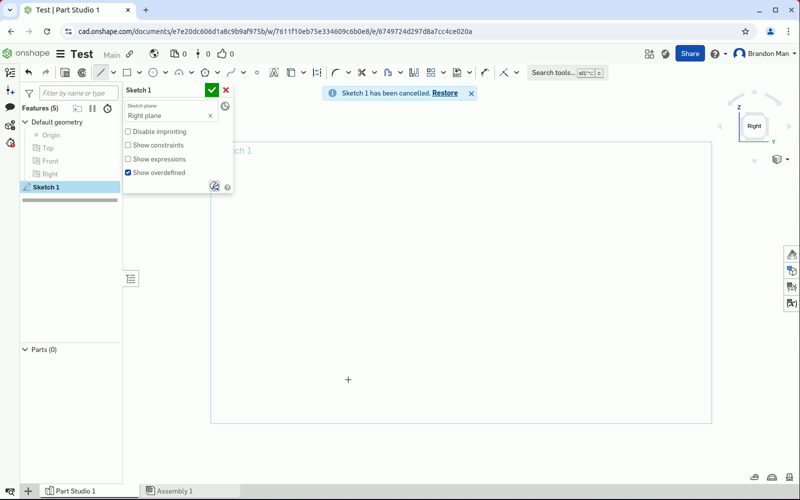
click(348, 379)
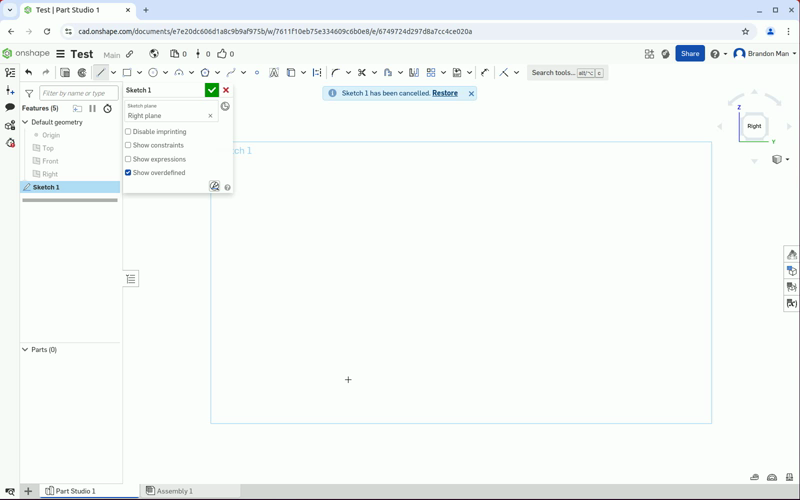
key_up(shift)
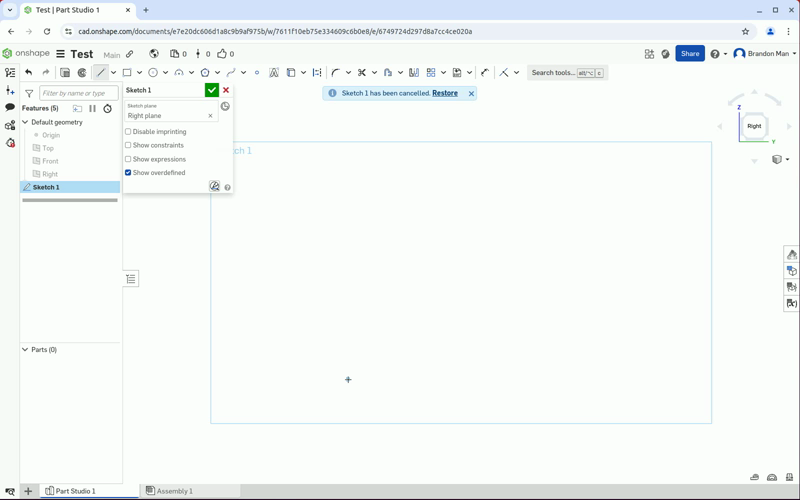
key_down(shift)
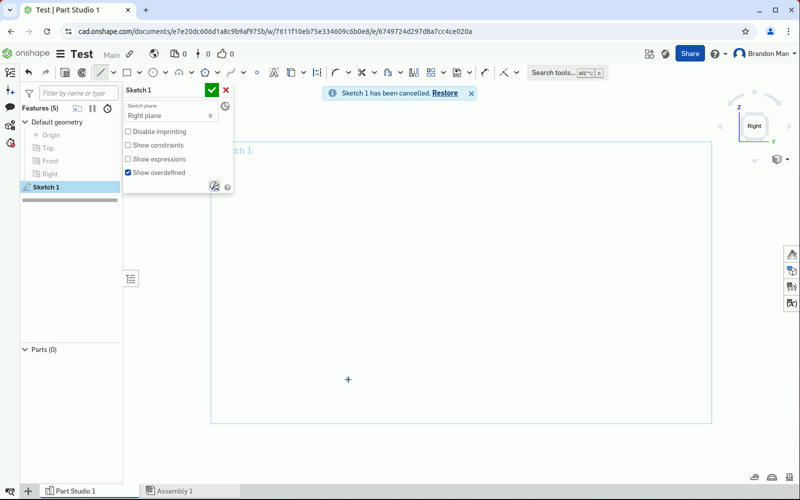
mouse_move(570, 379)
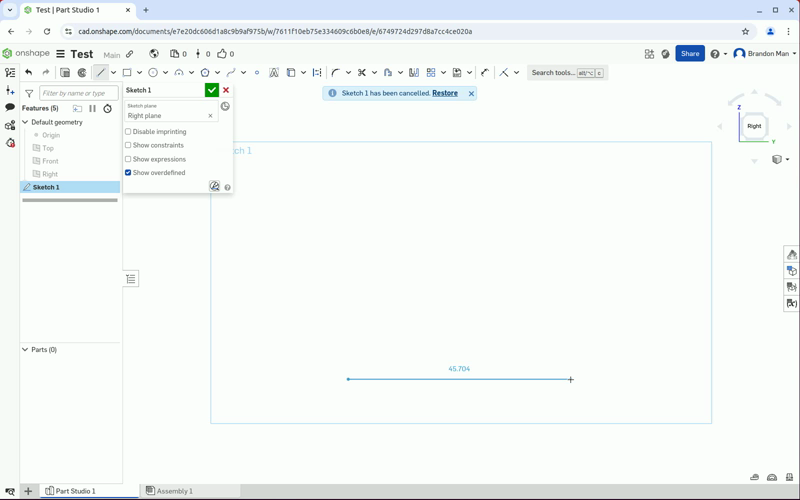
click(570, 379)
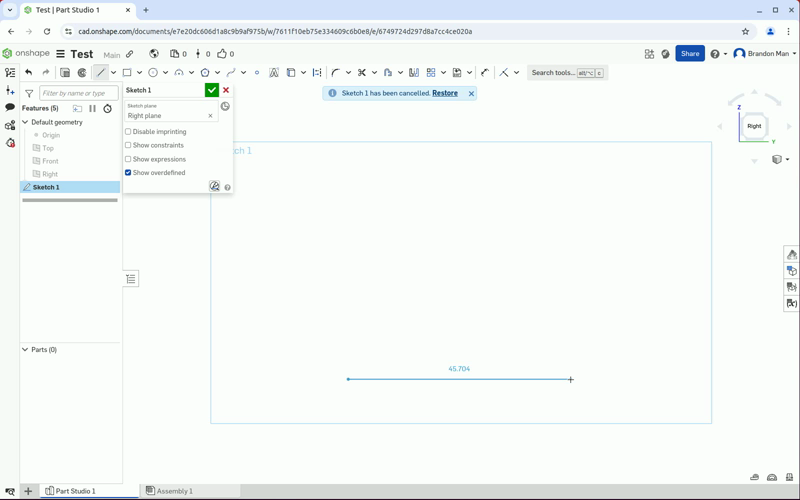
key_up(shift)
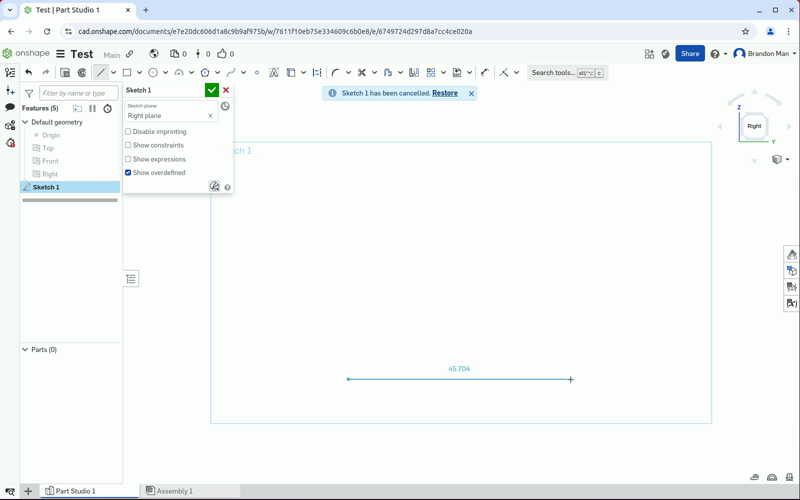
key_down(shift)
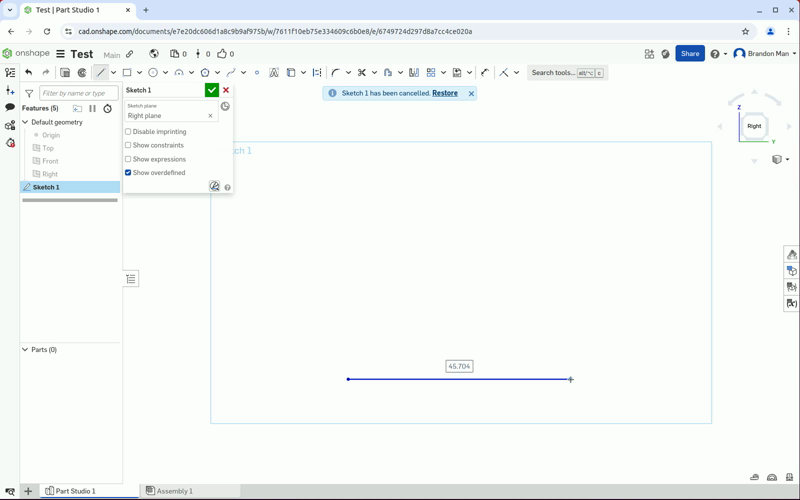
mouse_move(570, 254)
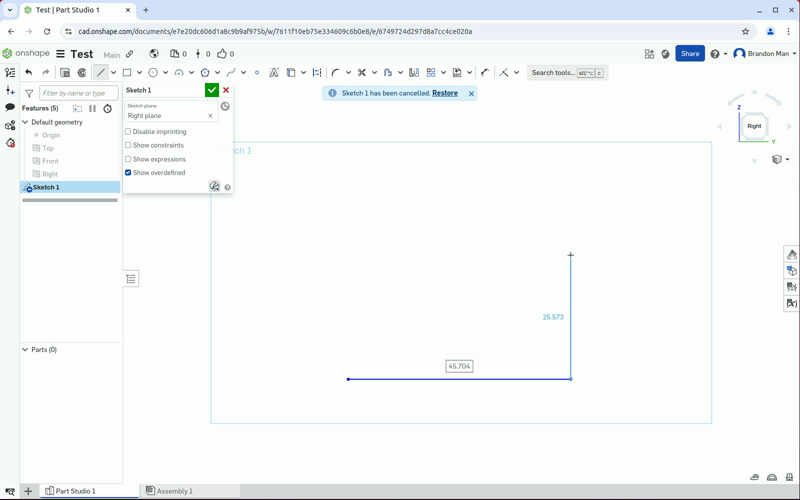
click(570, 254)
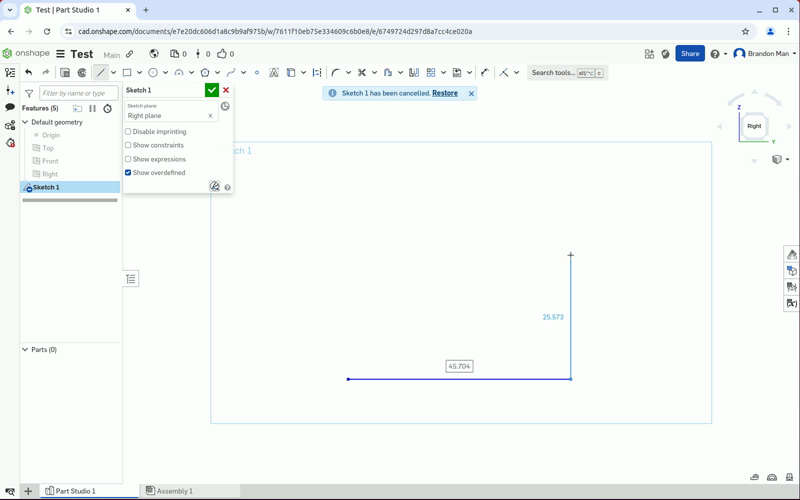
key_up(shift)
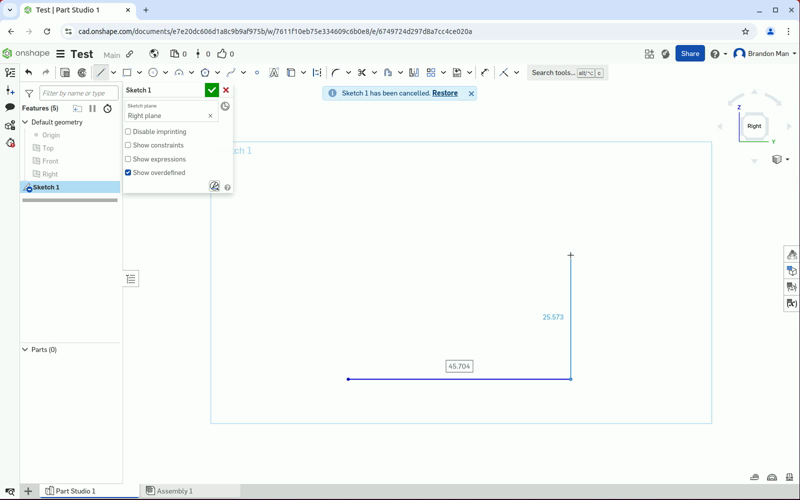
key_down(shift)
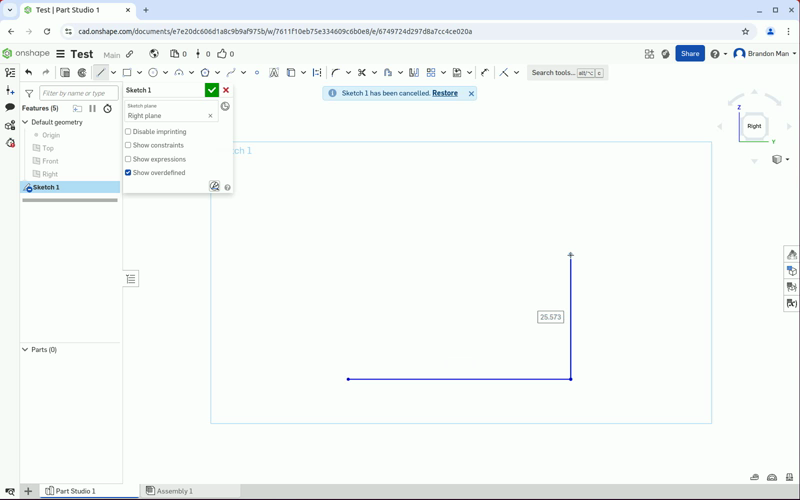
mouse_move(348, 254)
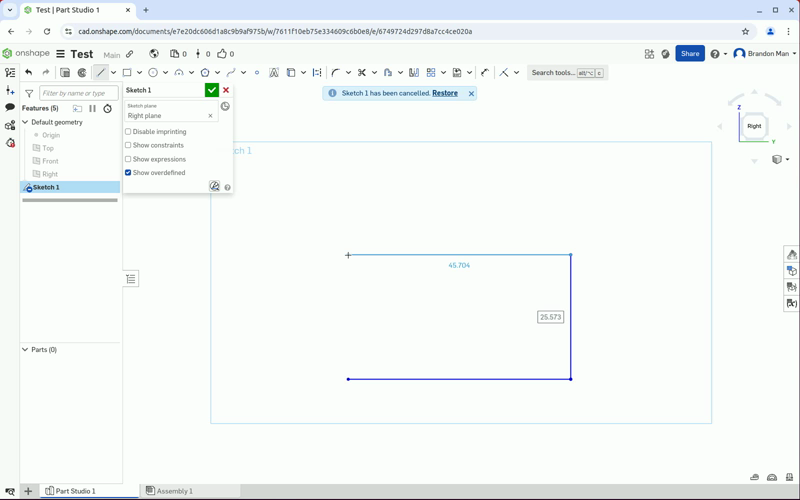
click(348, 254)
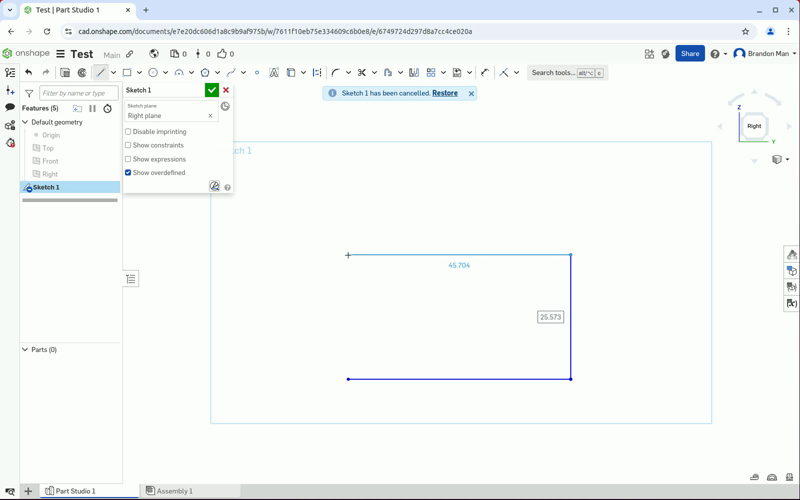
key_up(shift)
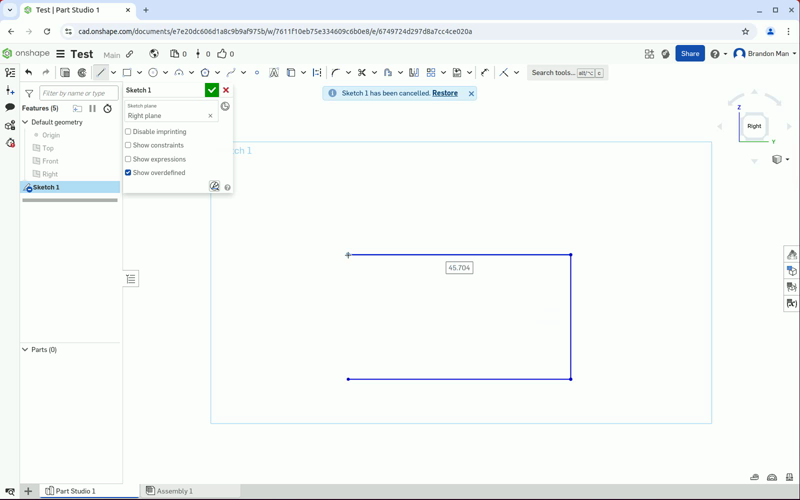
key_down(shift)
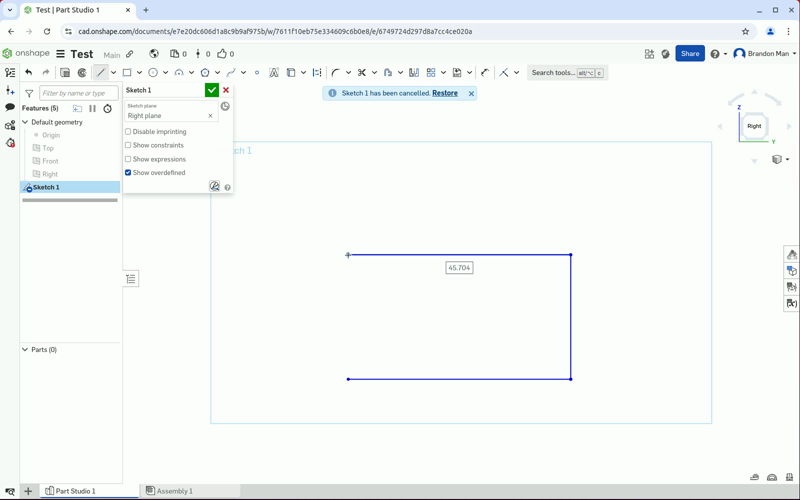
mouse_move(348, 379)
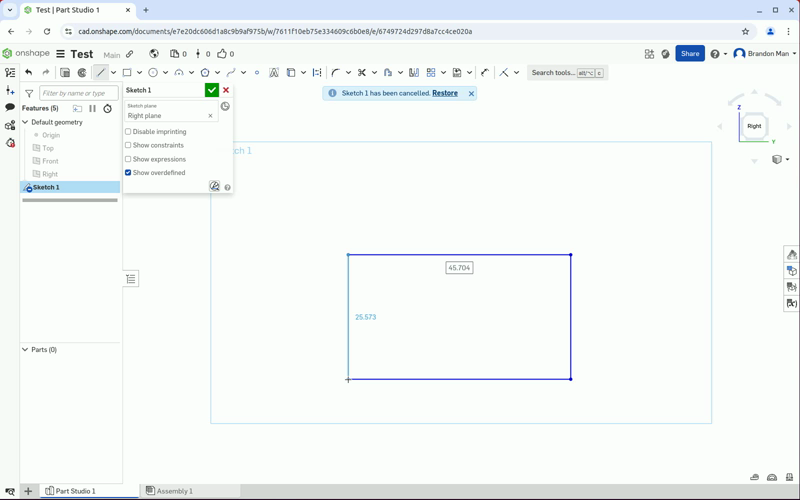
key_up(shift)
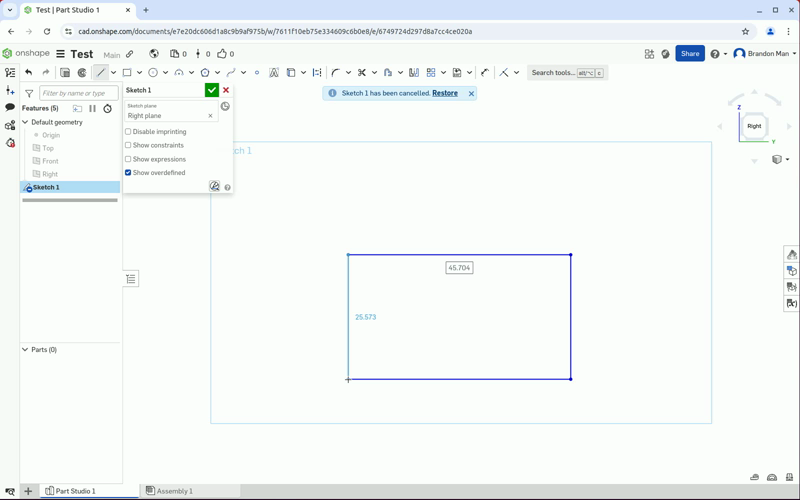
click(348, 379)
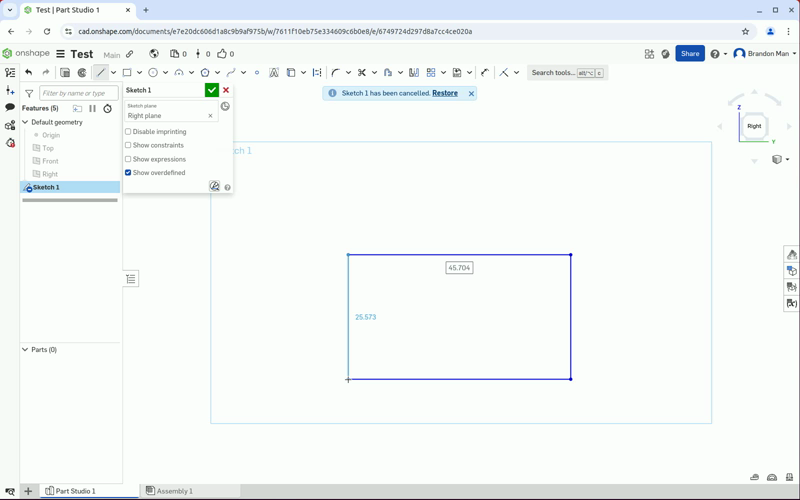
key(esc)
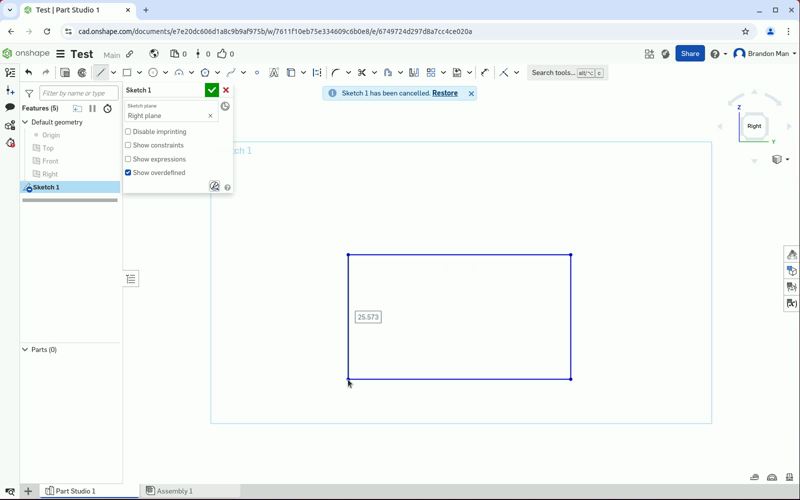
mouse_move(417, 337)
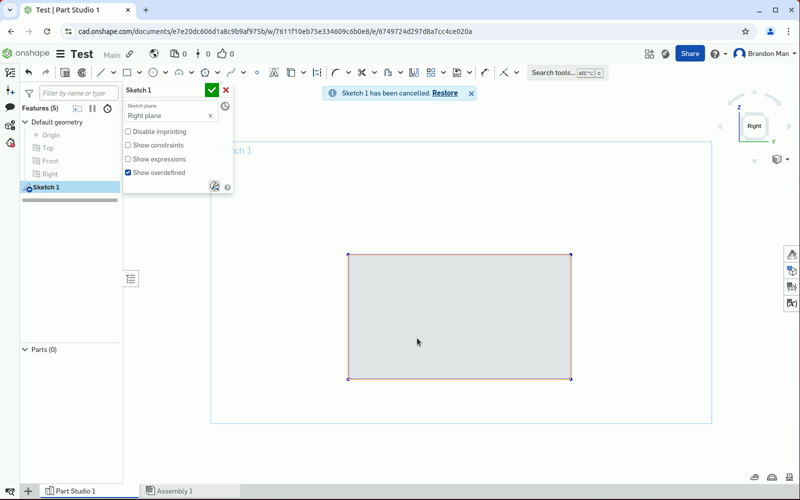
click(417, 337)
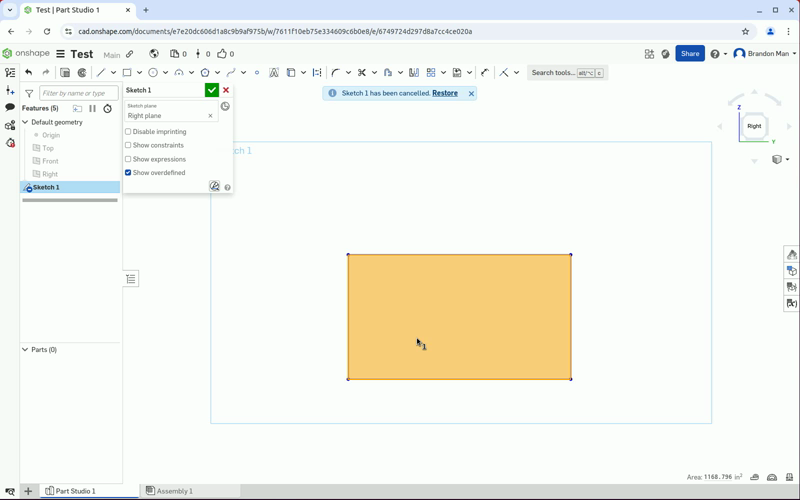
mouse_move(73, 352)
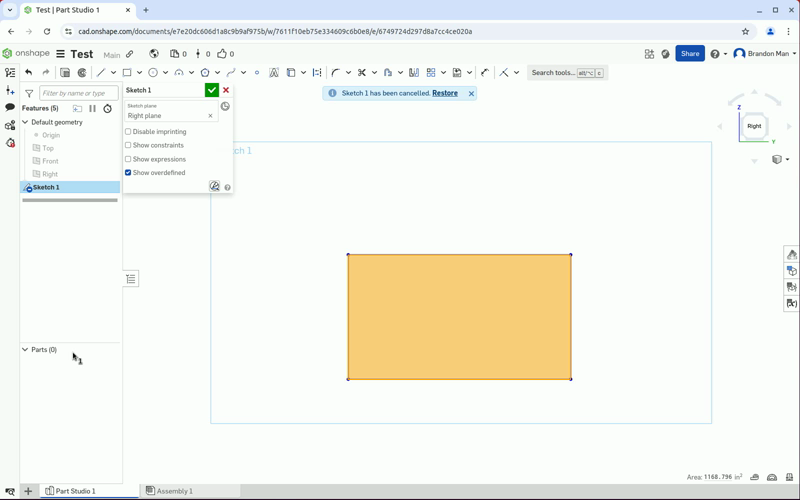
key(shift+y)
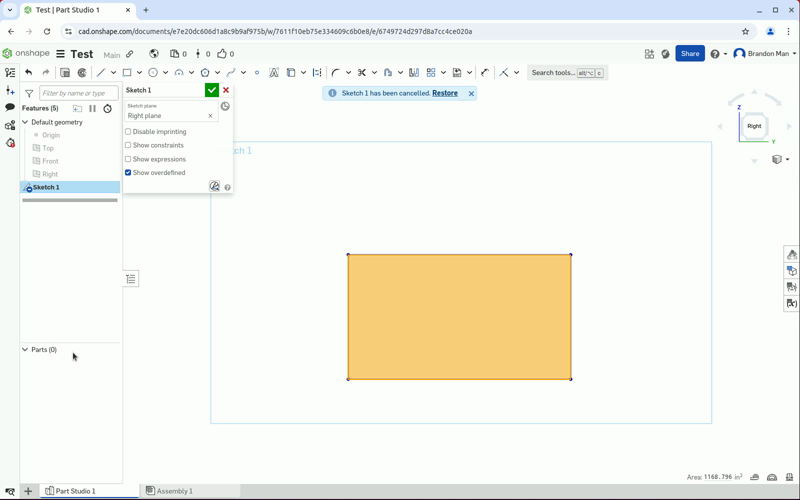
key(shift+e)
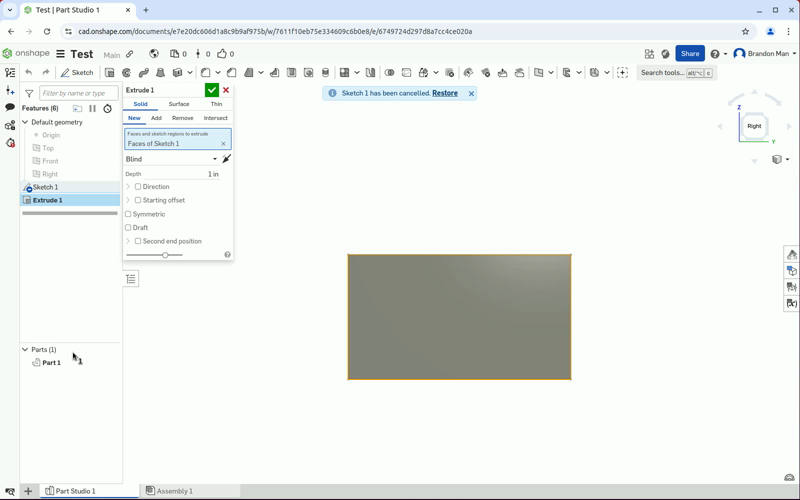
mouse_move(143, 106)
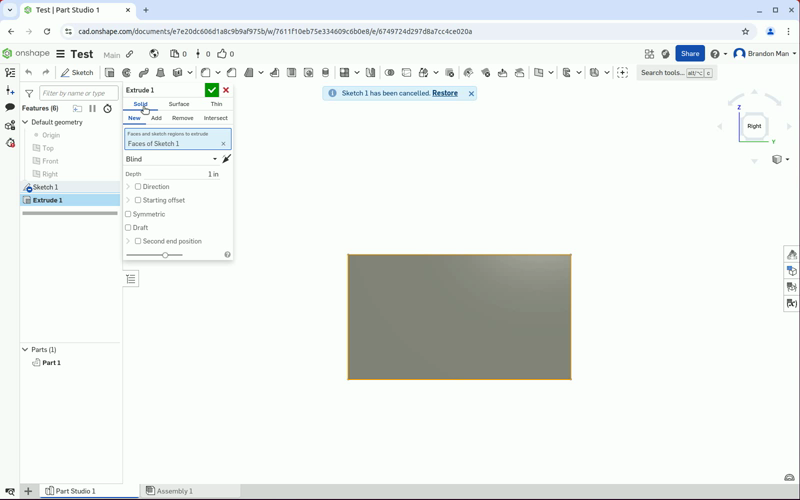
click(143, 106)
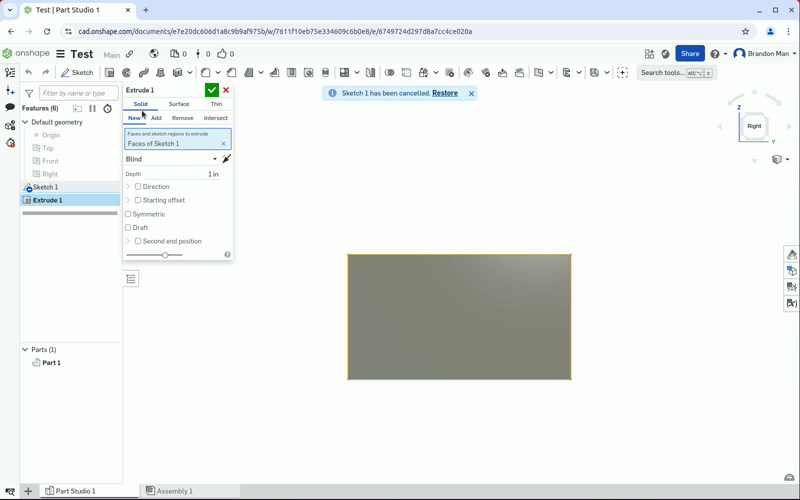
mouse_move(137, 120)
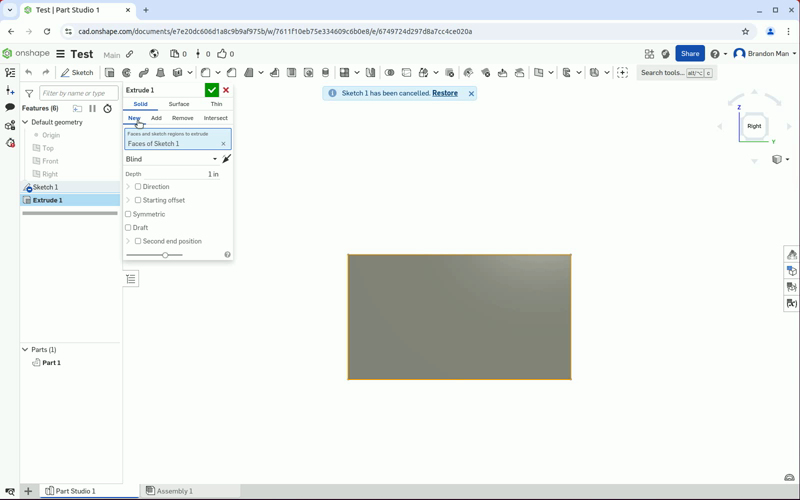
click(137, 120)
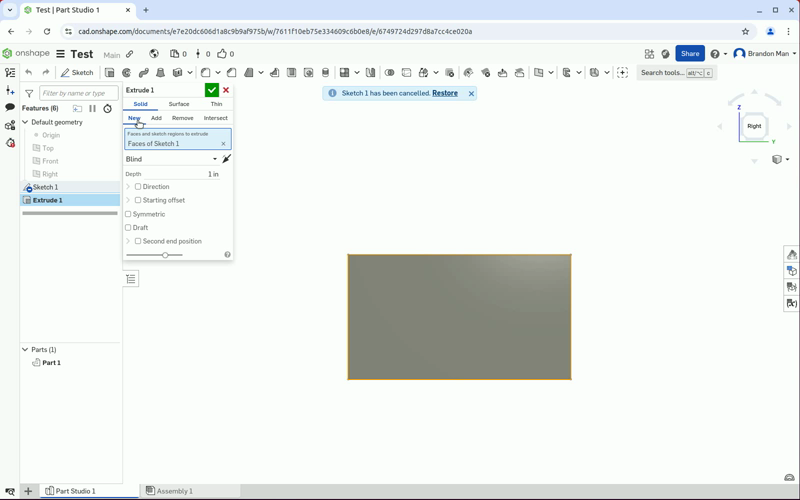
key(tab, 4)
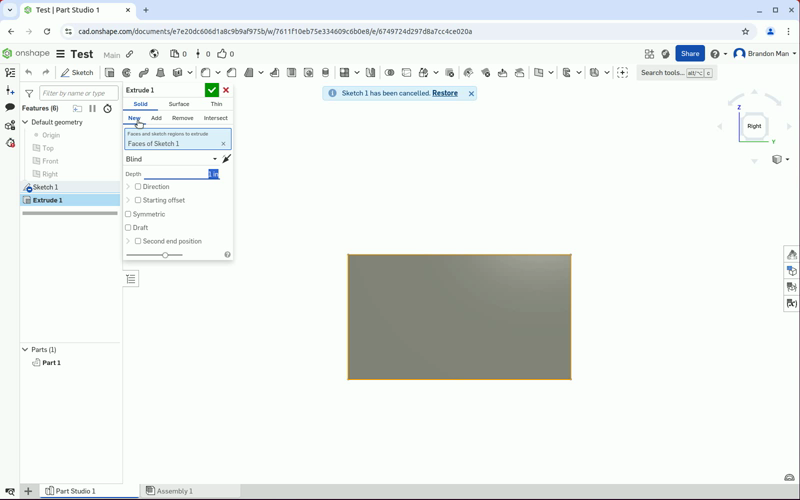
text(16.609)
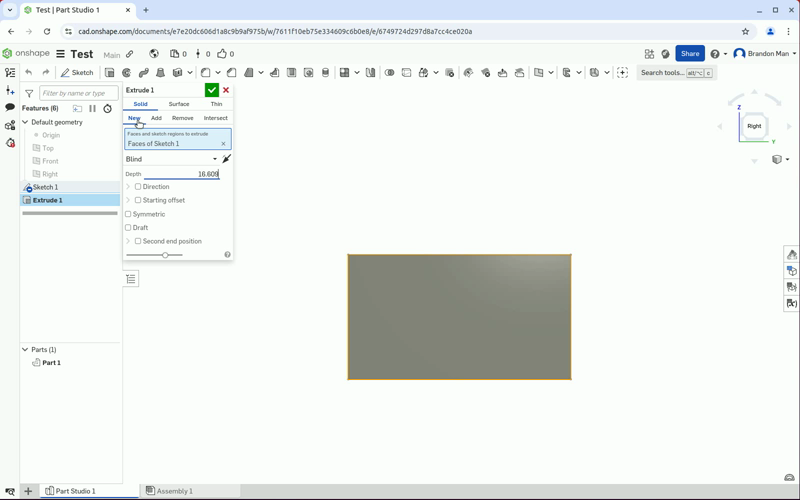
key(enter)
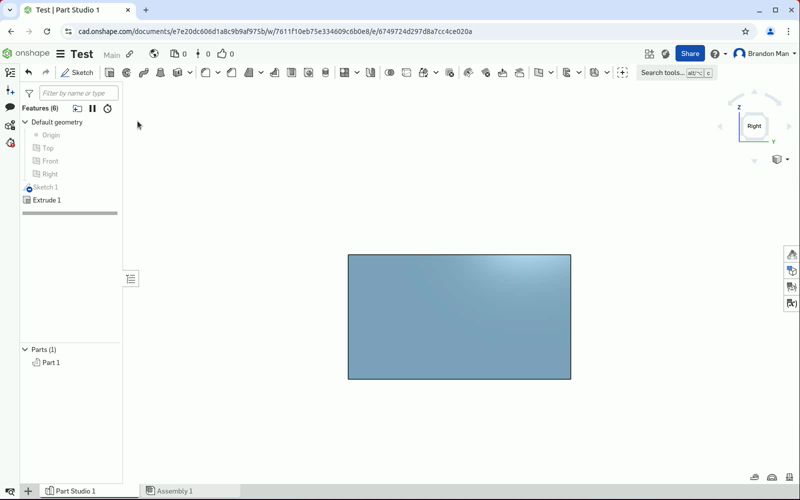
key(shift+h)
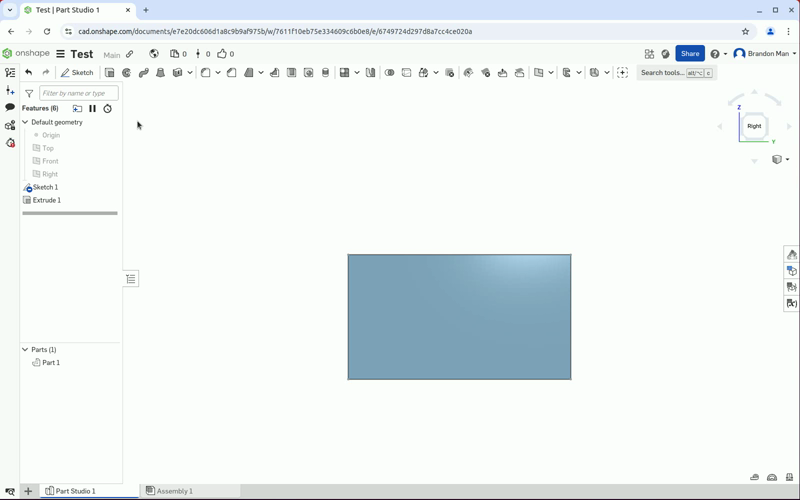
key(shift+h)
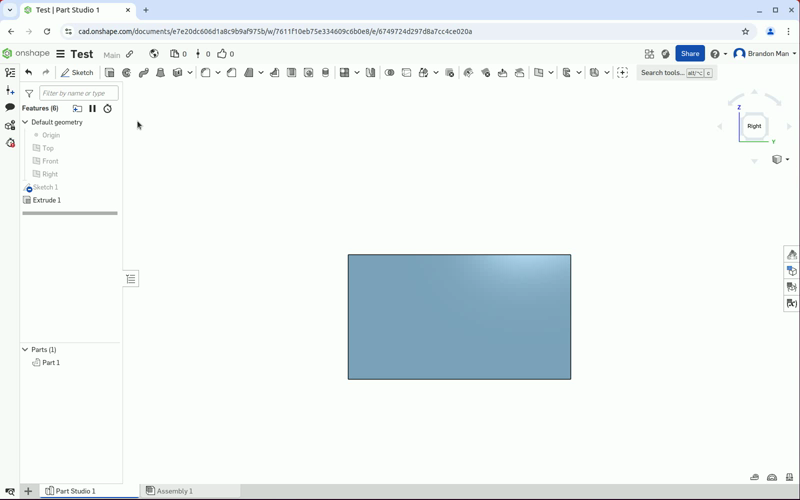
mouse_move(73, 189)
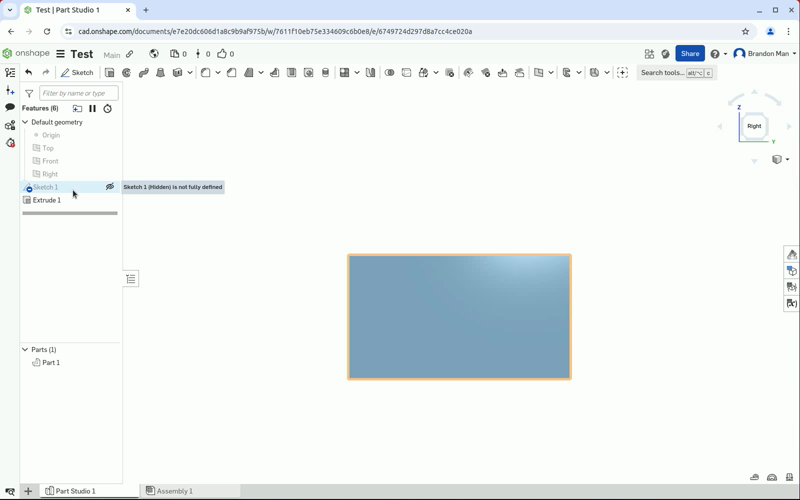
click(73, 189)
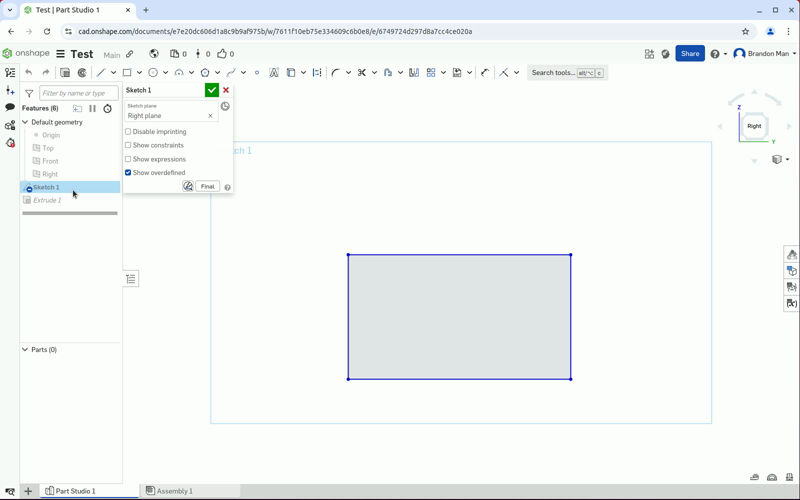
mouse_move(229, 92)
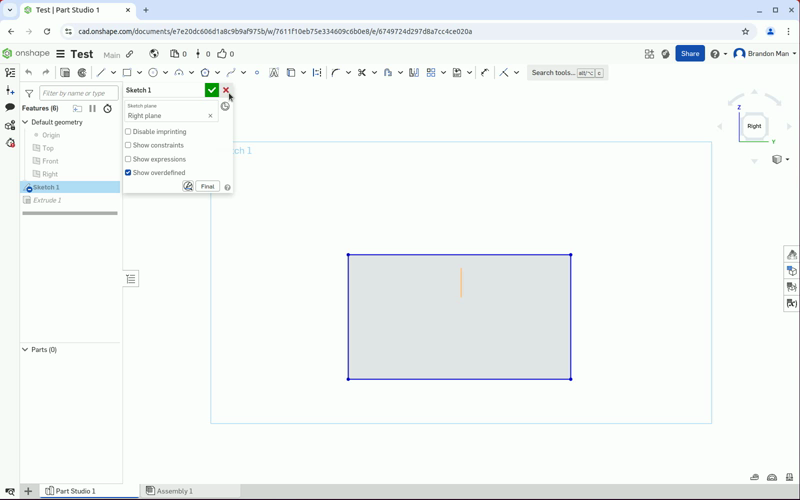
click(229, 92)
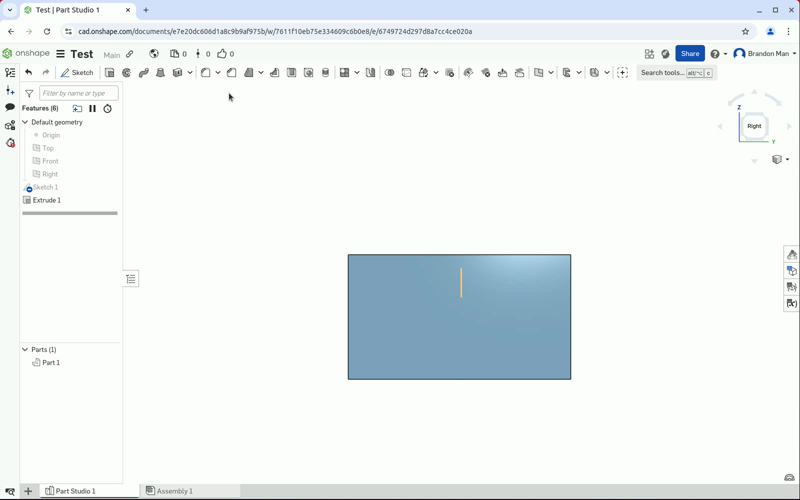
mouse_move(541, 75)
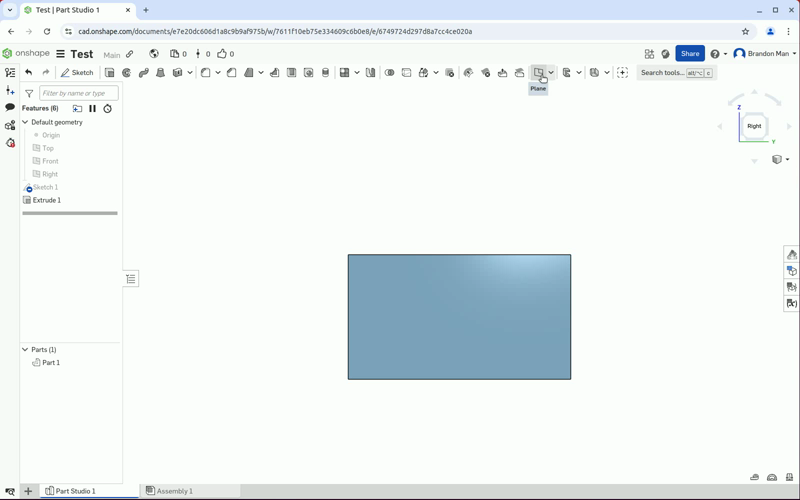
click(541, 75)
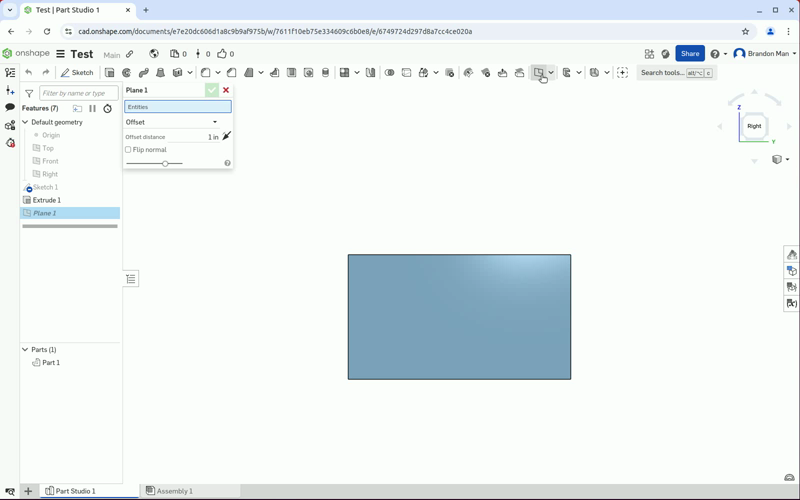
mouse_move(73, 176)
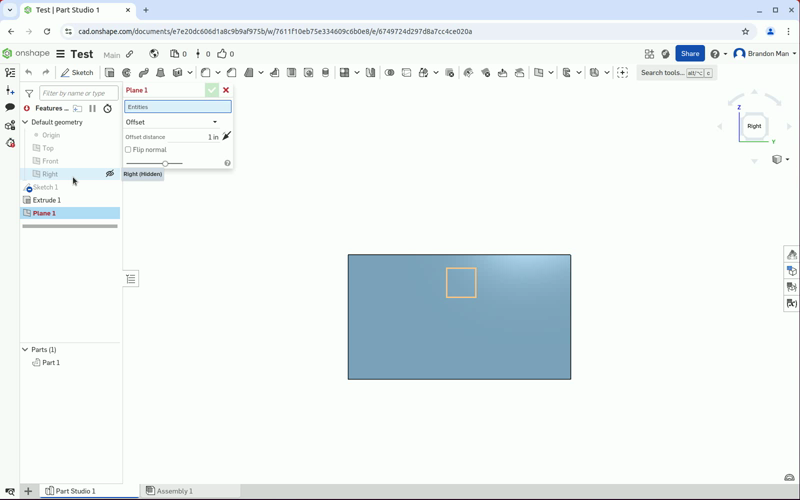
click(73, 176)
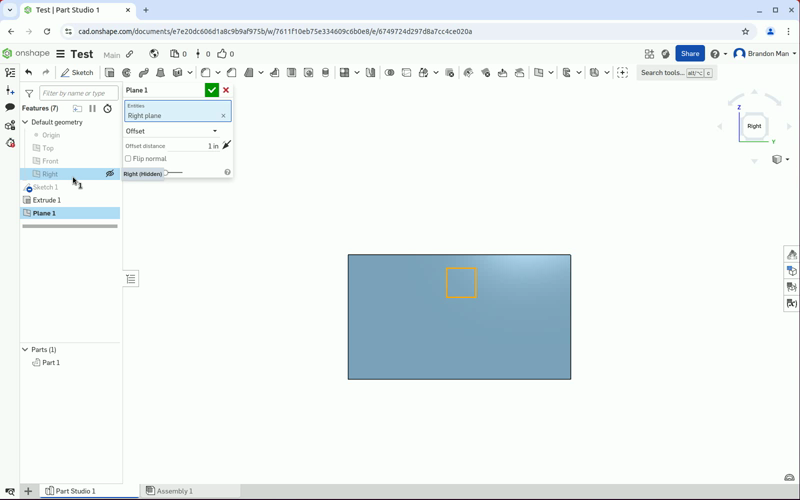
key(tab, 2)
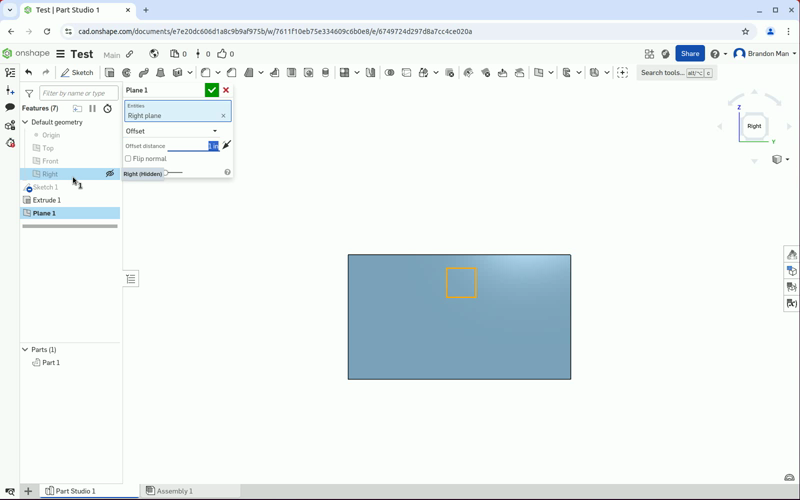
text(16.607)
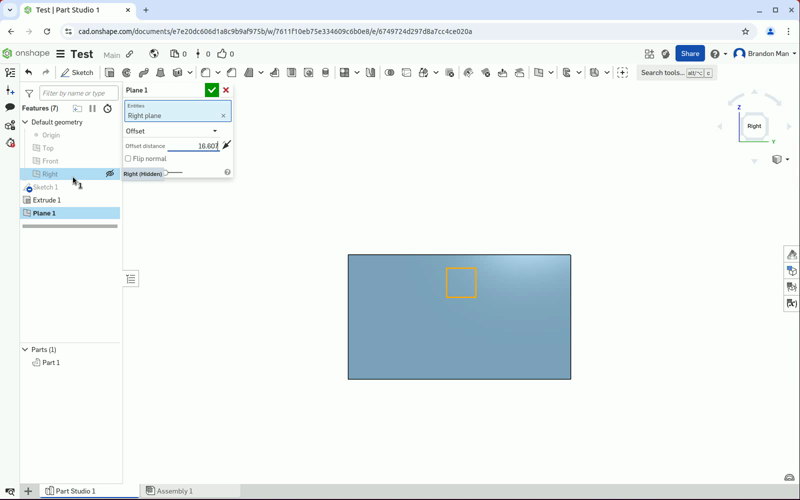
key(enter, 2)
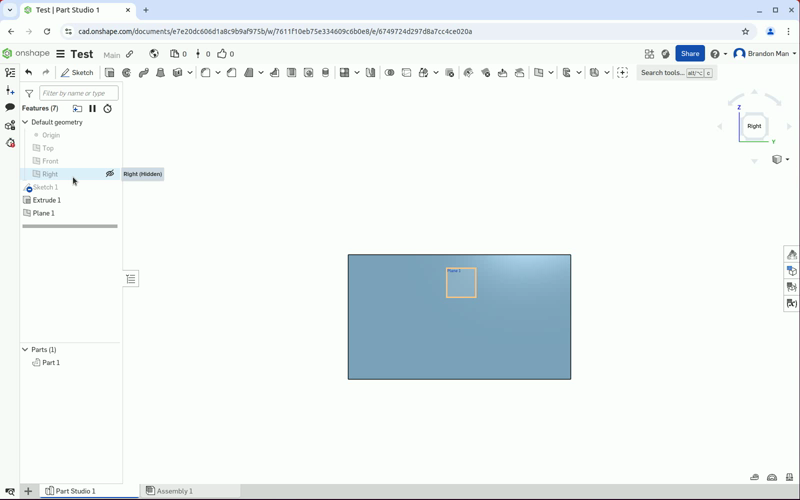
key(shift+s)
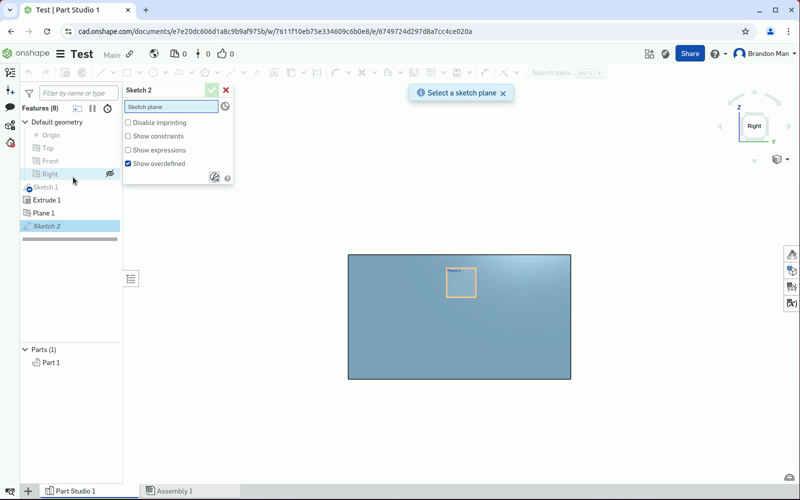
mouse_move(73, 215)
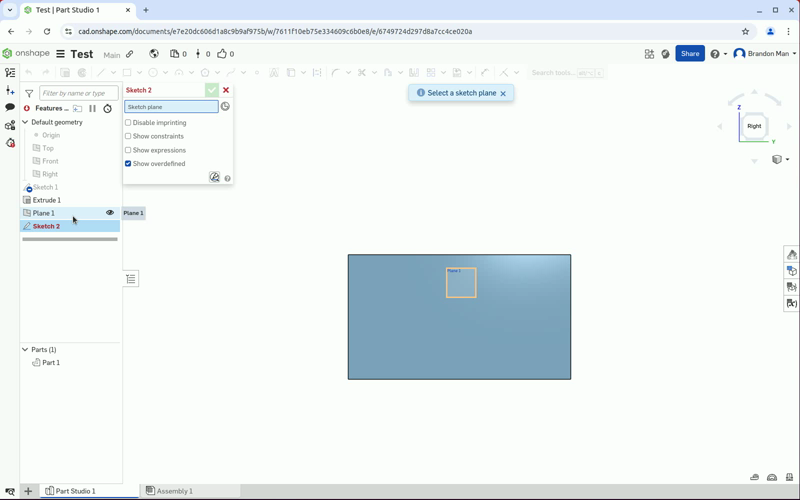
click(73, 215)
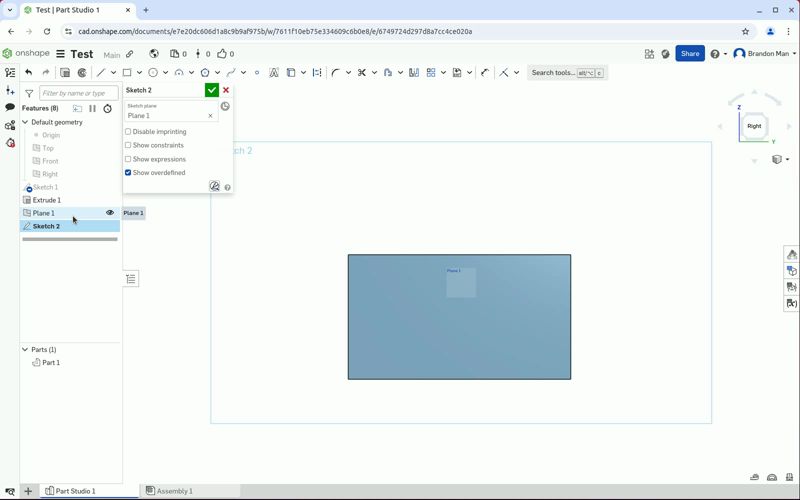
mouse_move(73, 352)
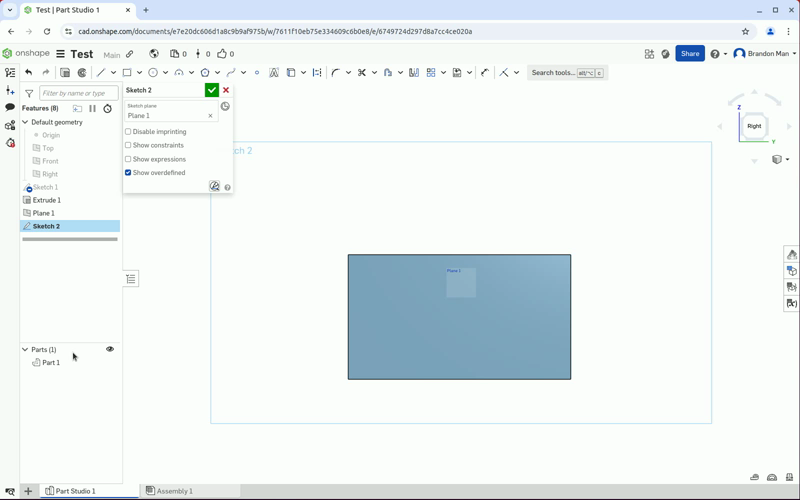
key(y)
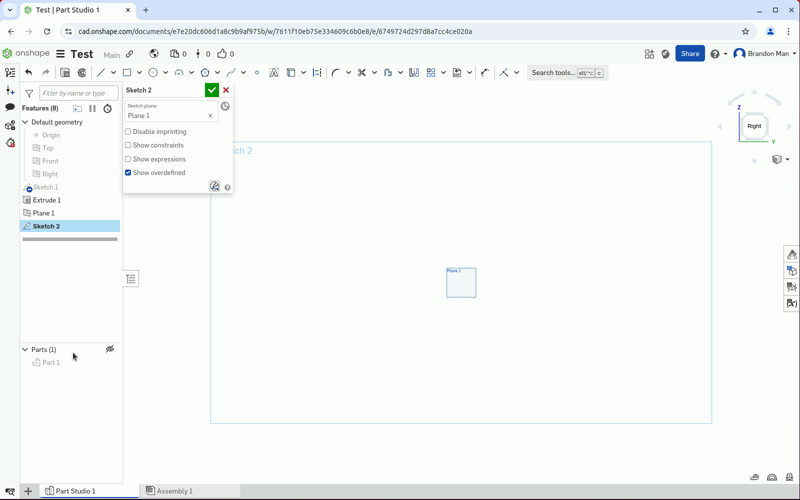
key(l)
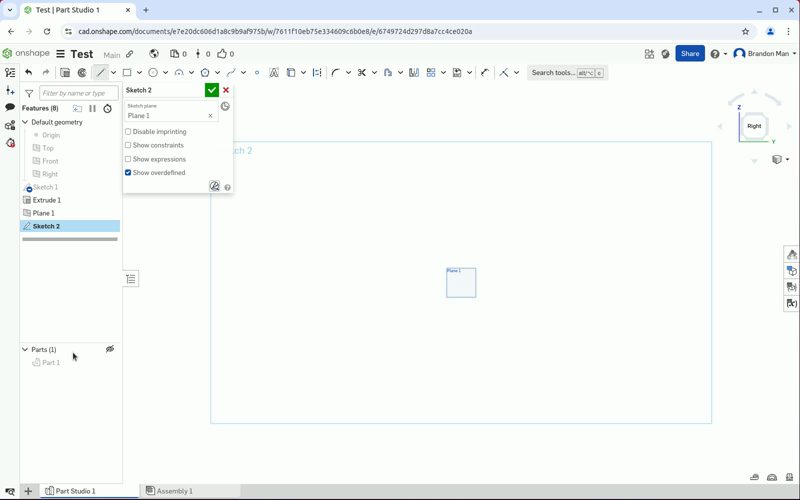
key_down(shift)
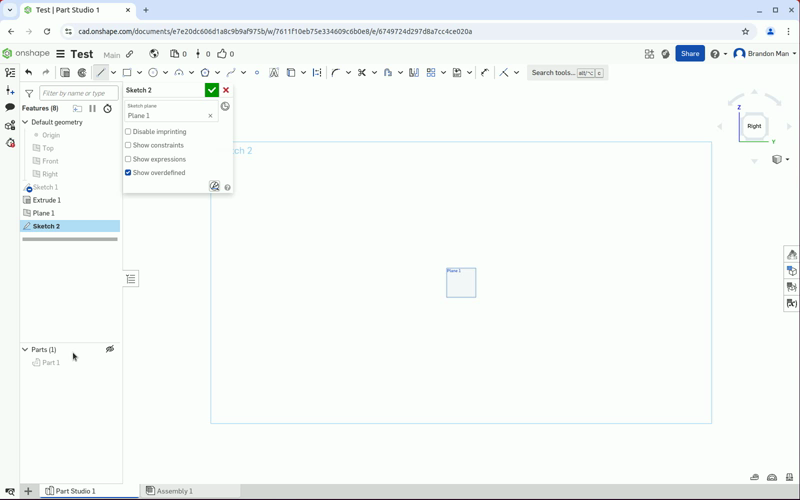
mouse_move(429, 334)
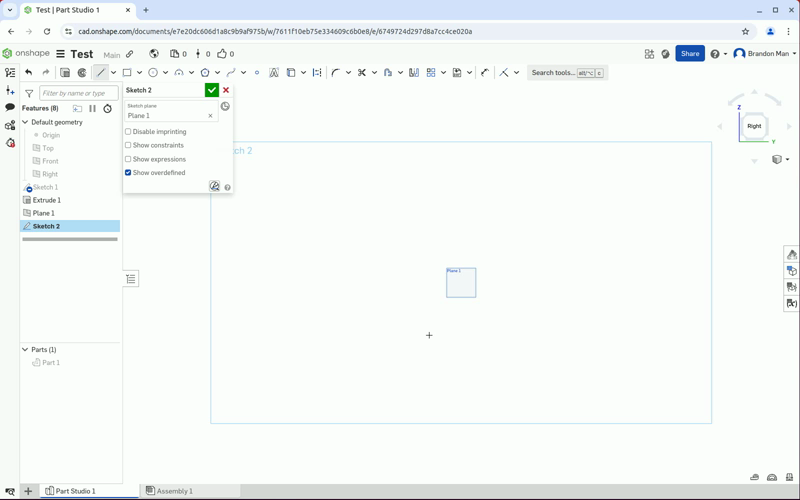
click(429, 334)
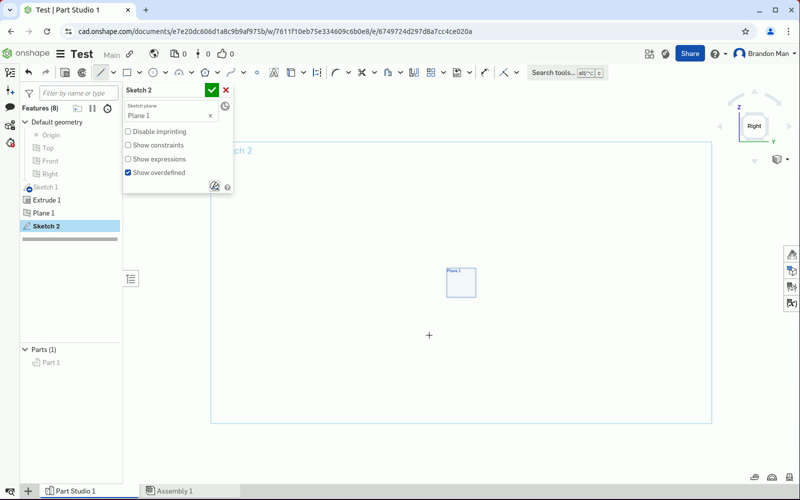
key_up(shift)
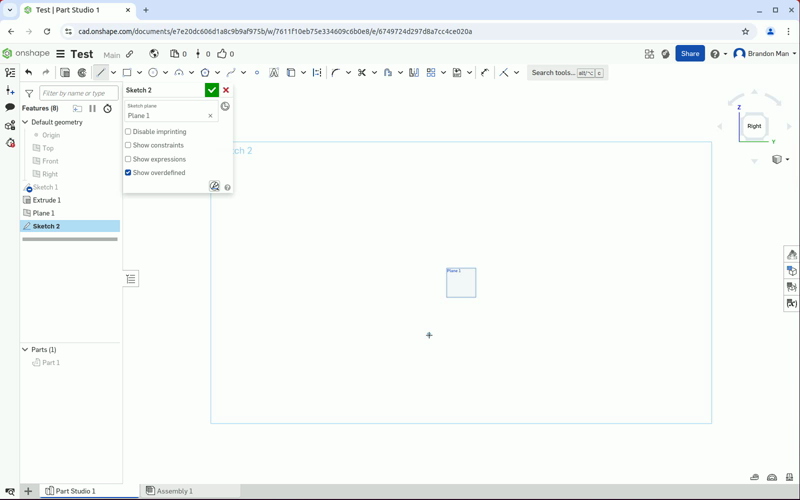
key_down(shift)
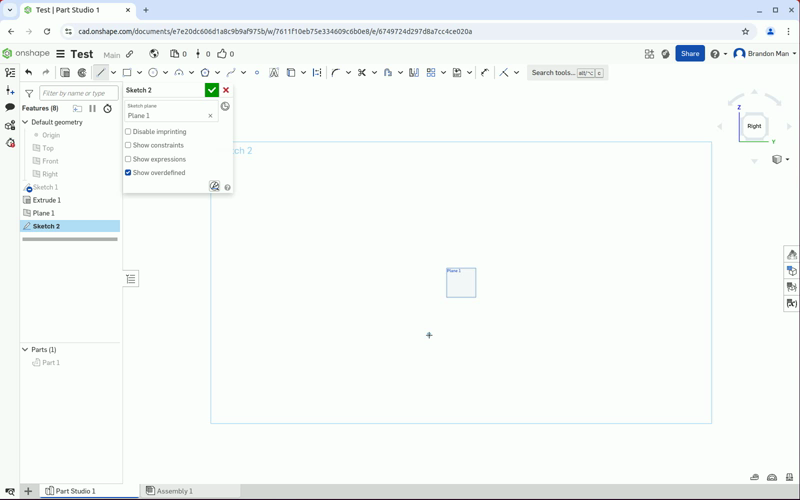
mouse_move(571, 334)
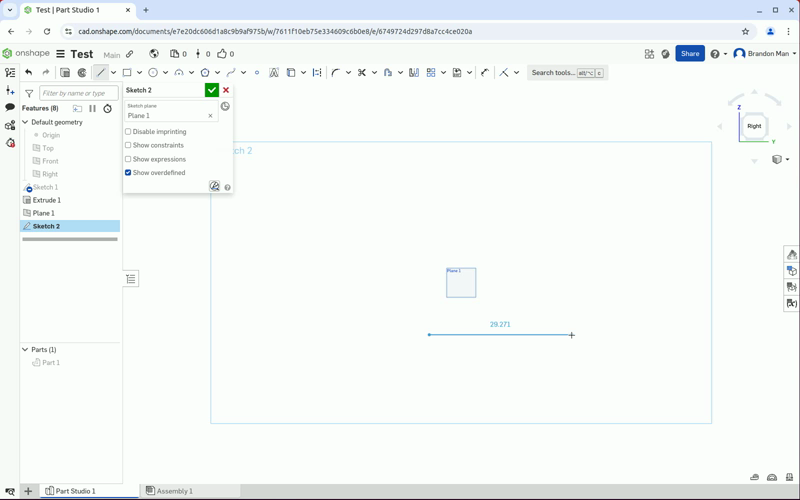
click(571, 334)
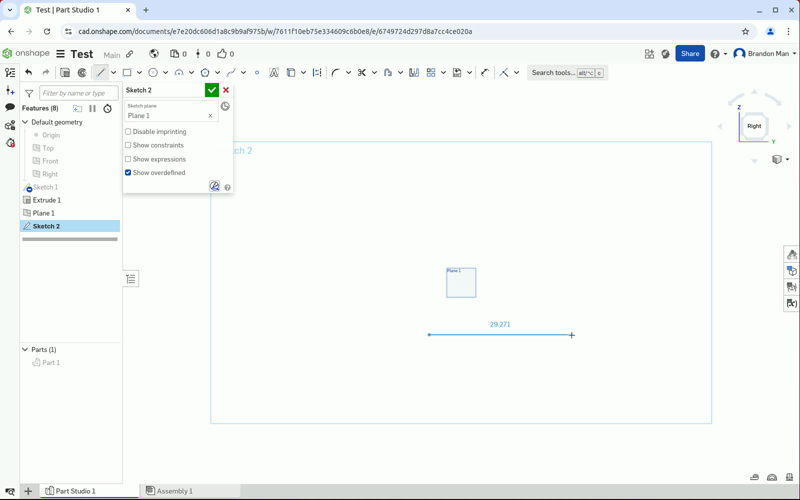
key_up(shift)
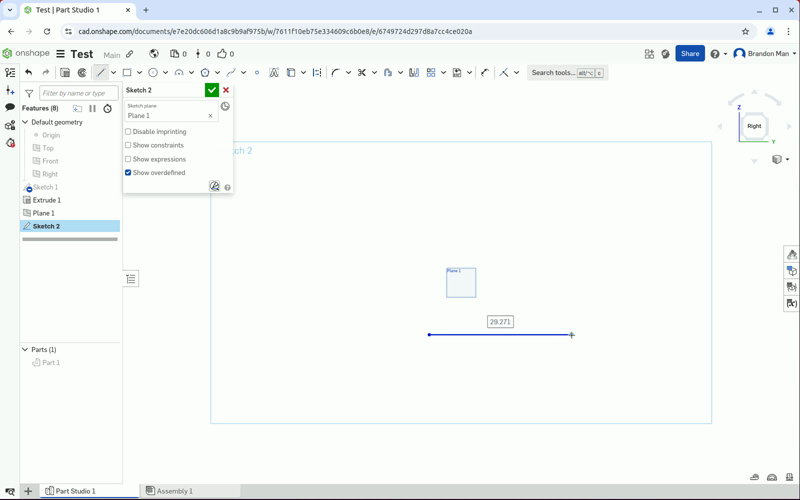
key_down(shift)
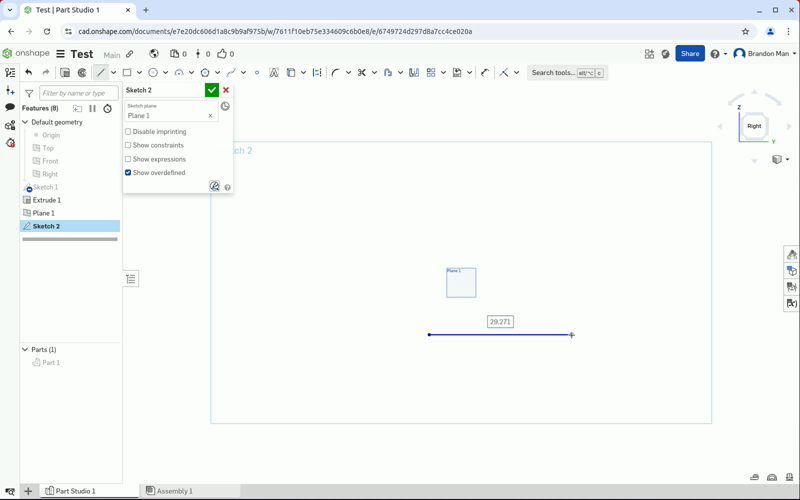
mouse_move(571, 253)
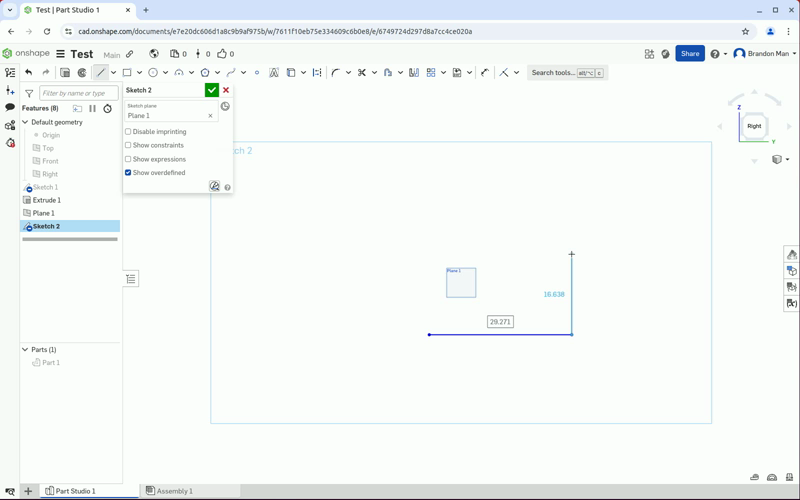
click(571, 253)
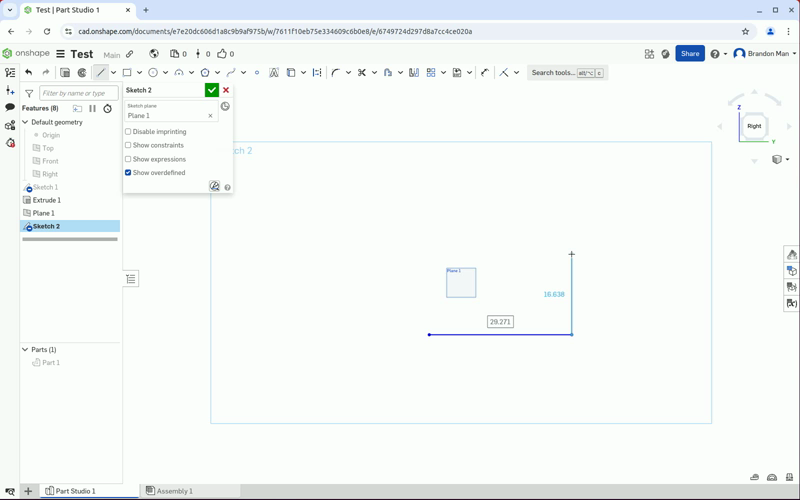
key_up(shift)
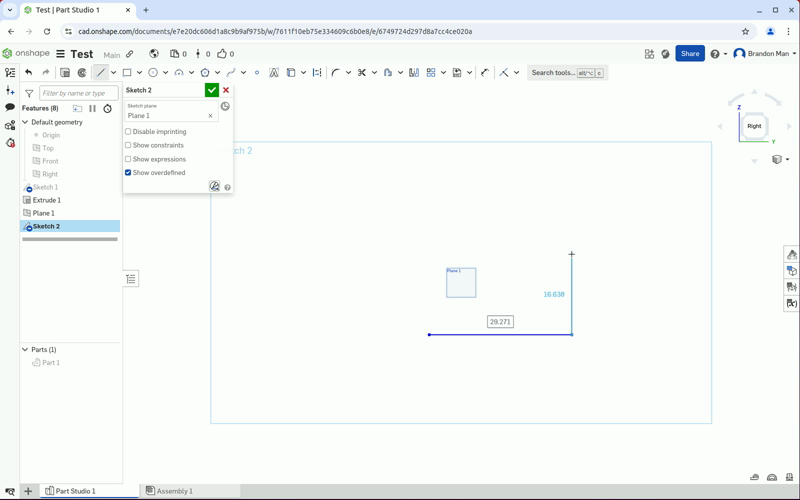
key_down(shift)
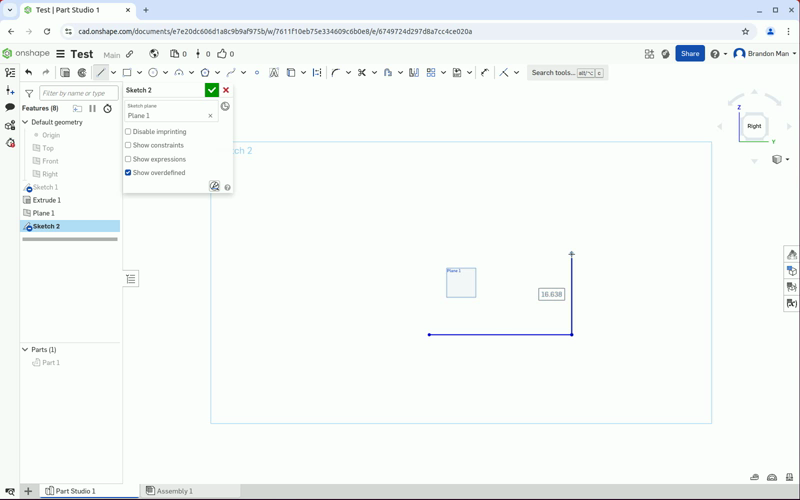
mouse_move(429, 253)
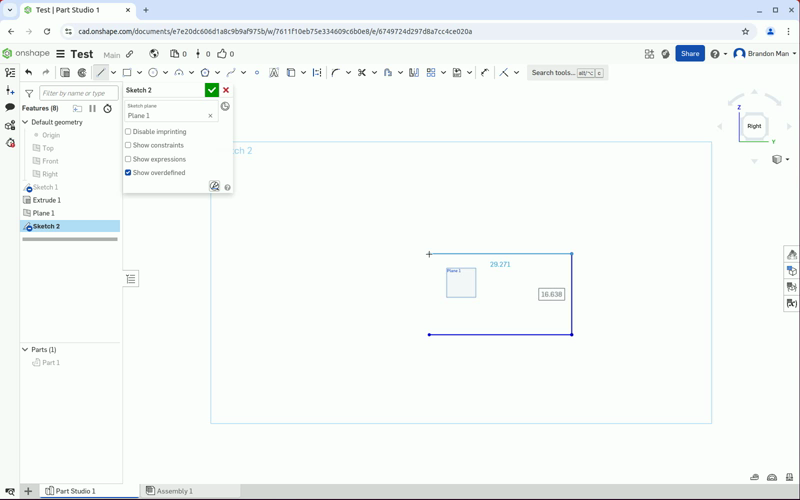
click(429, 253)
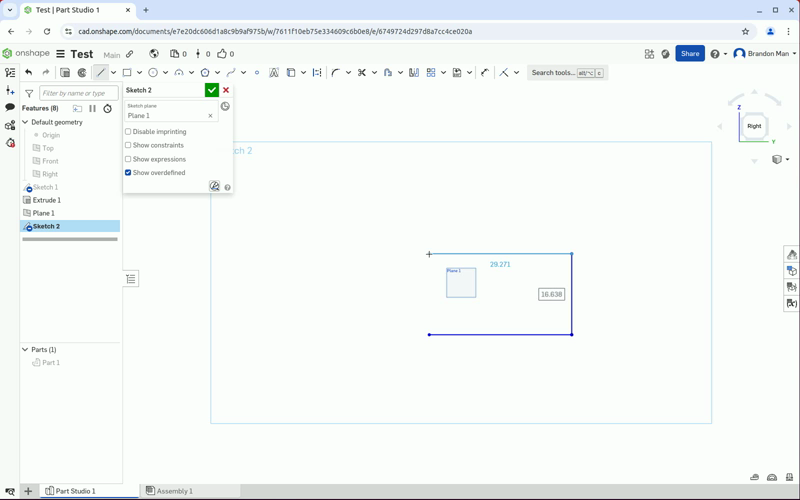
key_up(shift)
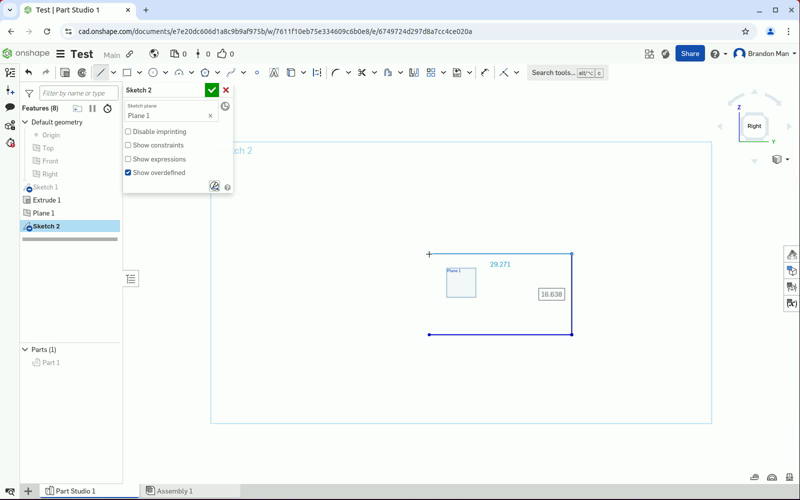
key_down(shift)
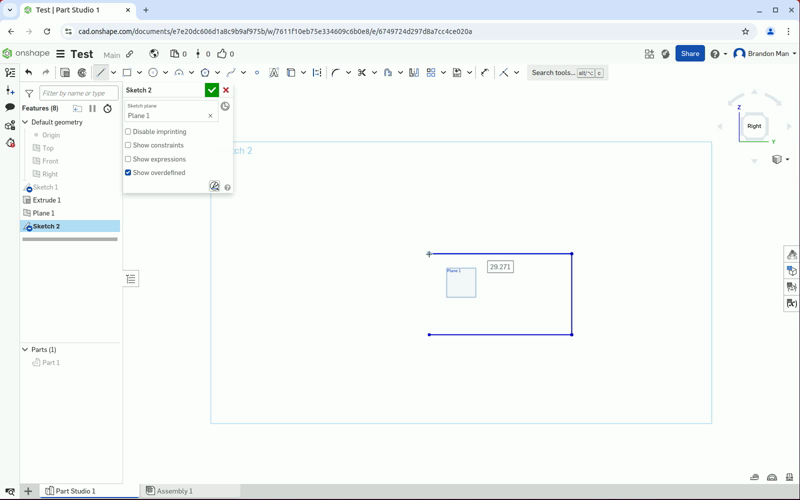
mouse_move(429, 334)
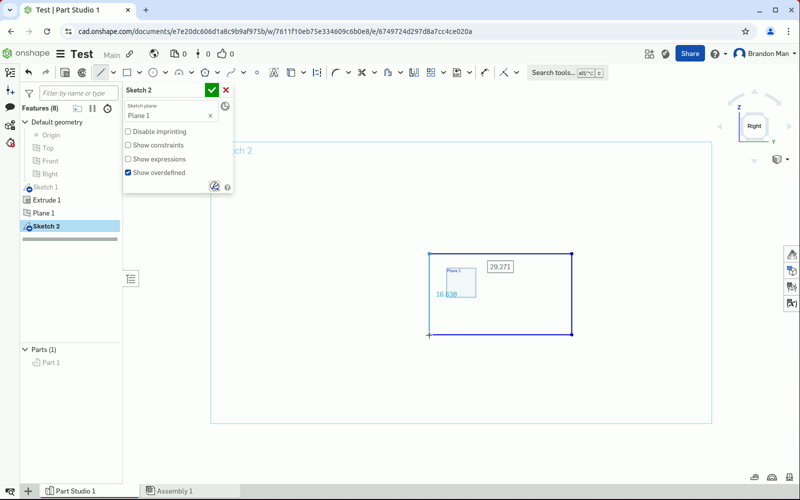
key_up(shift)
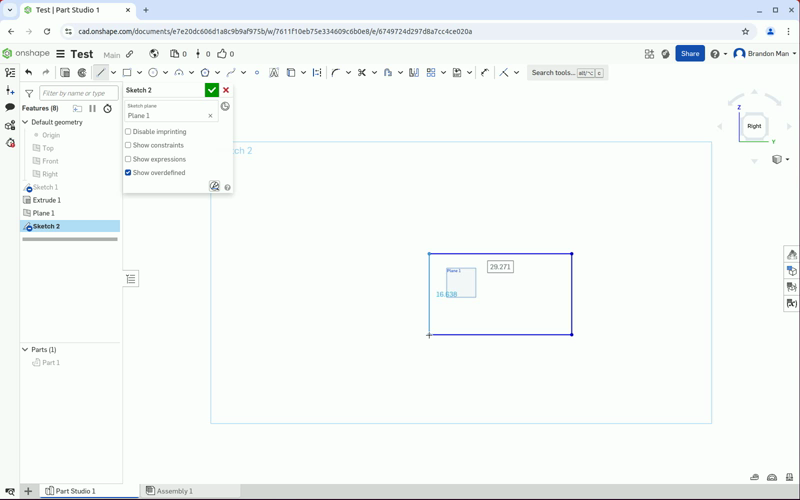
click(429, 334)
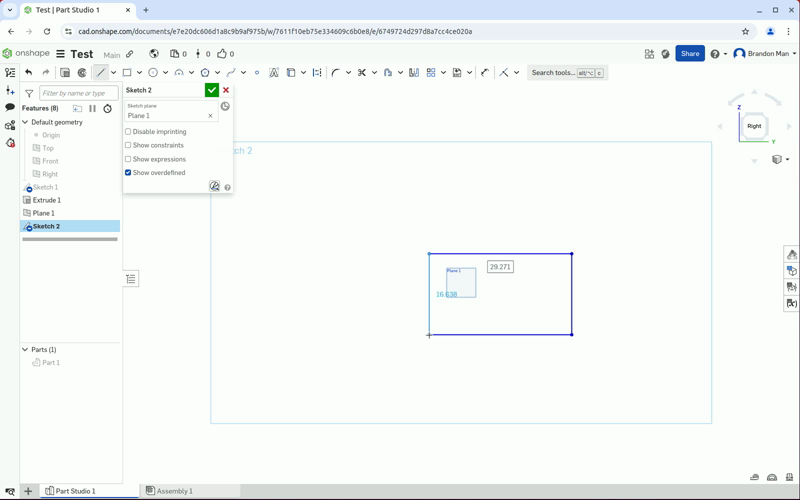
key(esc)
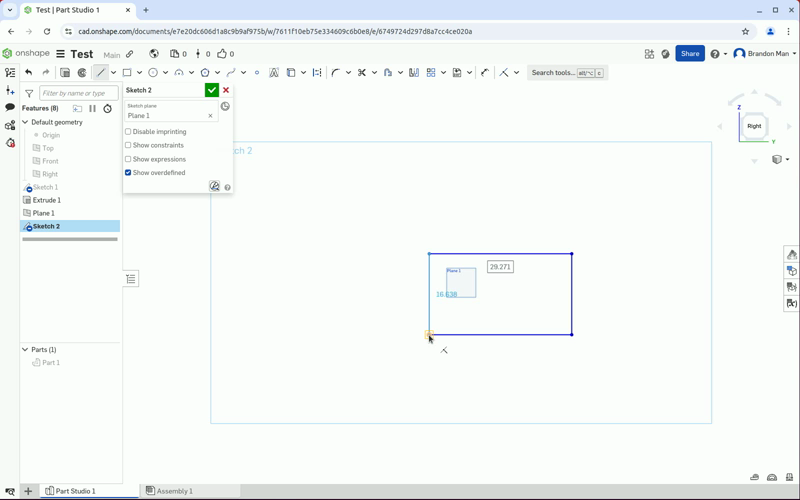
mouse_move(505, 321)
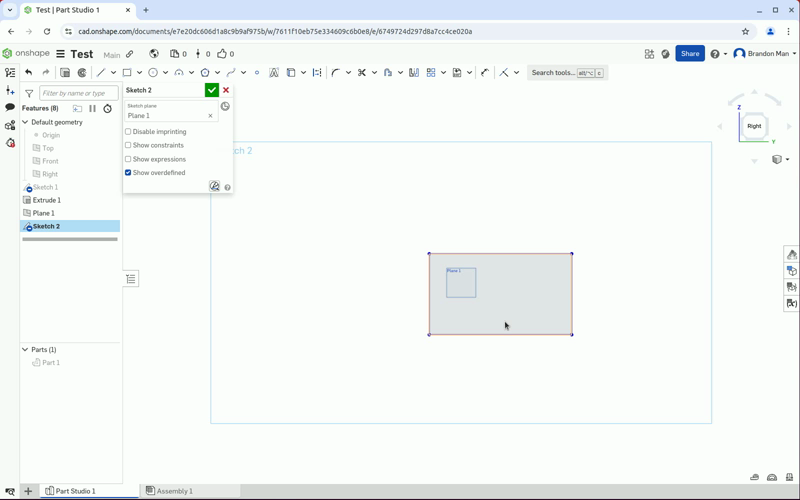
click(505, 321)
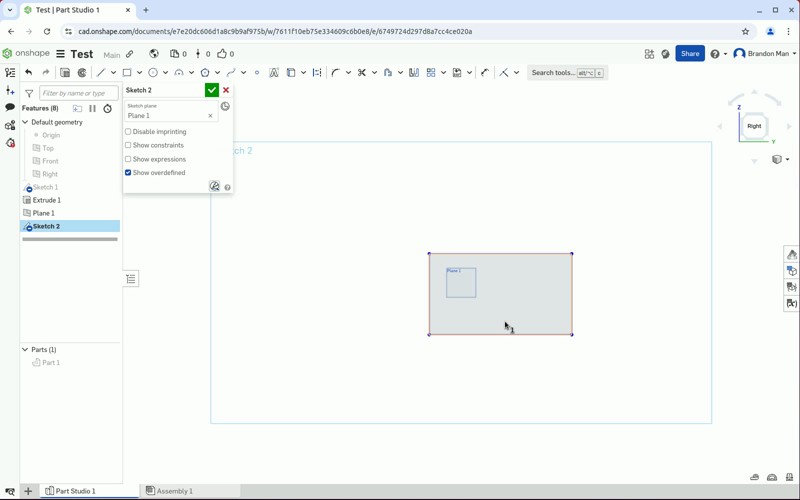
mouse_move(73, 352)
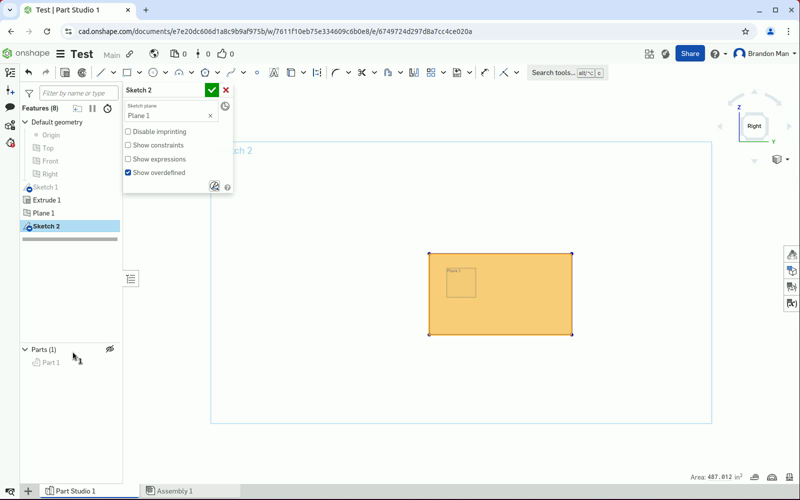
key(shift+y)
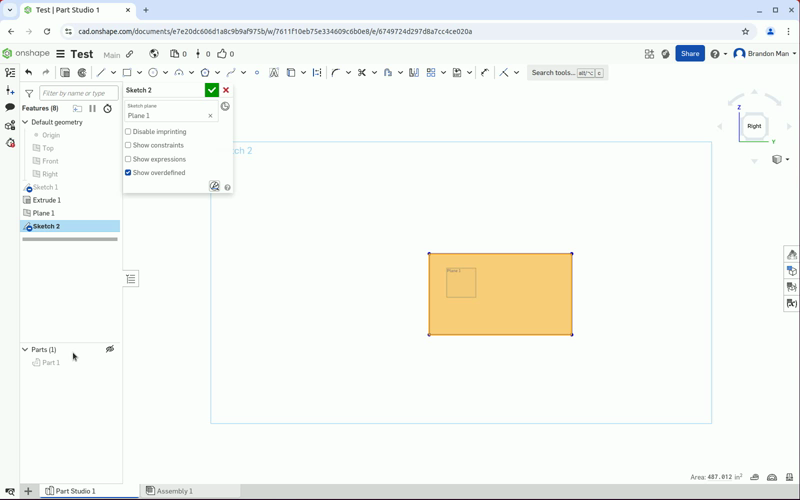
key(shift+e)
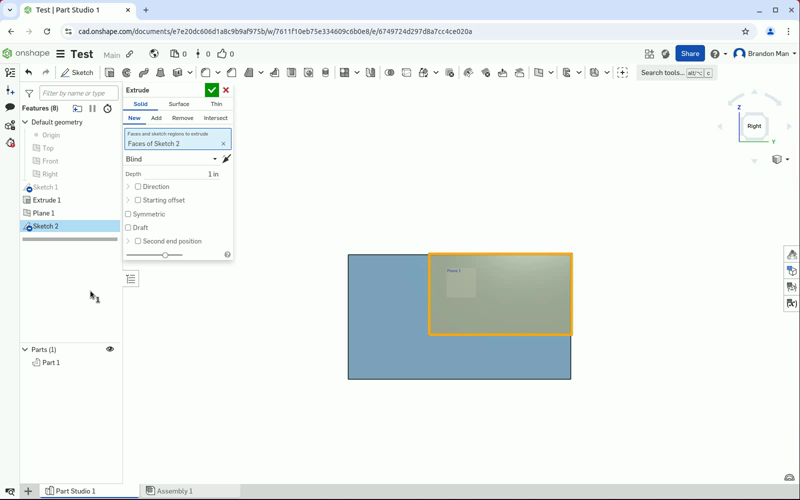
mouse_move(143, 106)
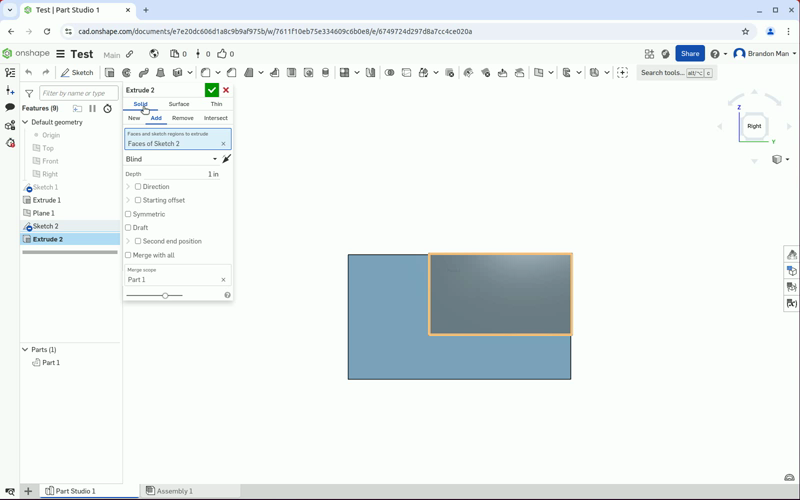
click(143, 106)
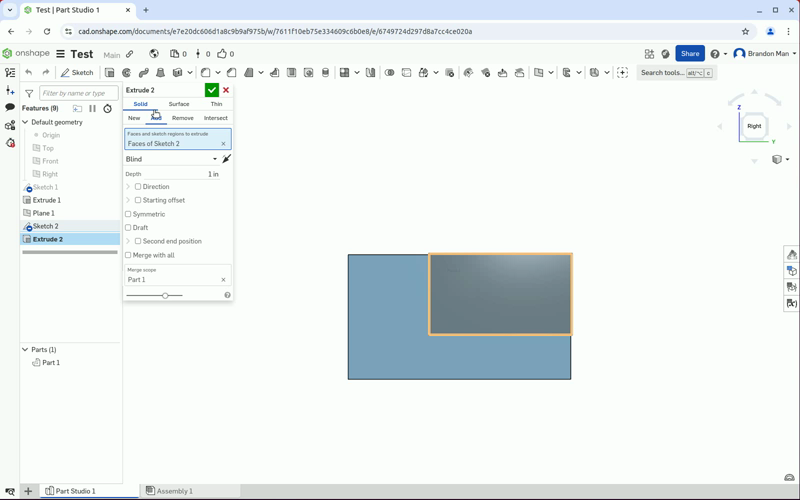
mouse_move(186, 120)
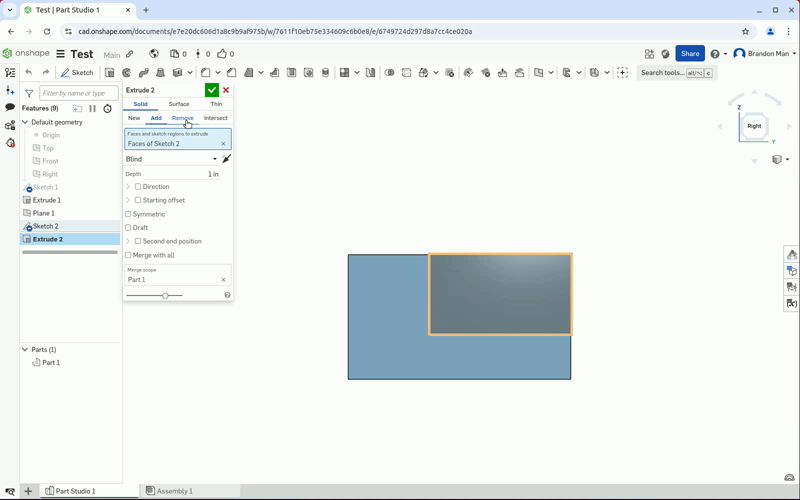
click(186, 120)
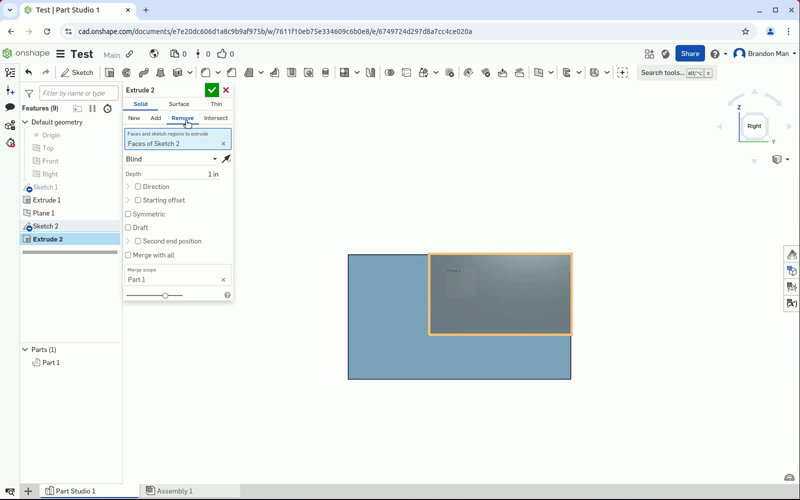
key(tab, 4)
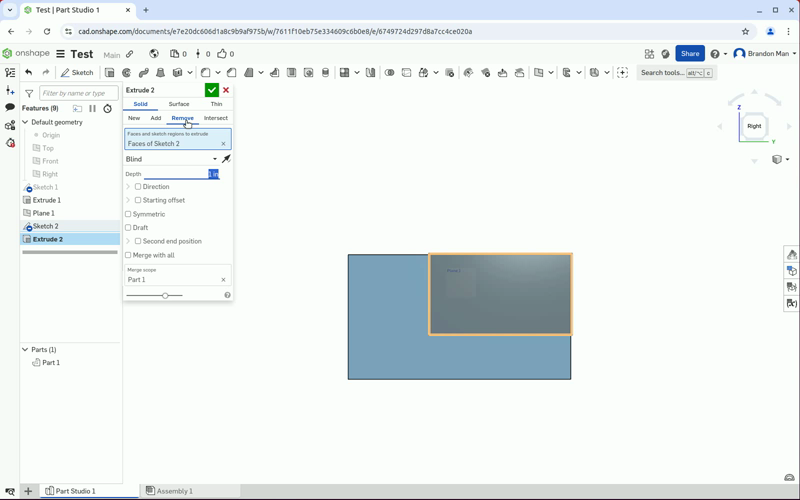
text(16.609)
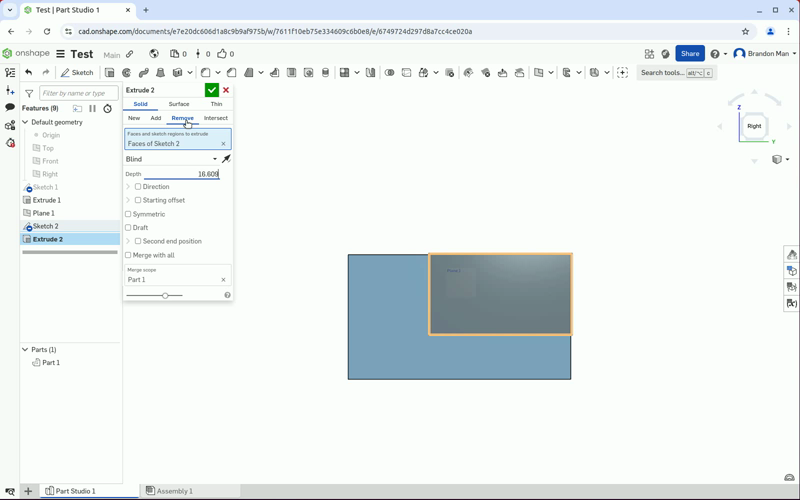
key(tab, 6)
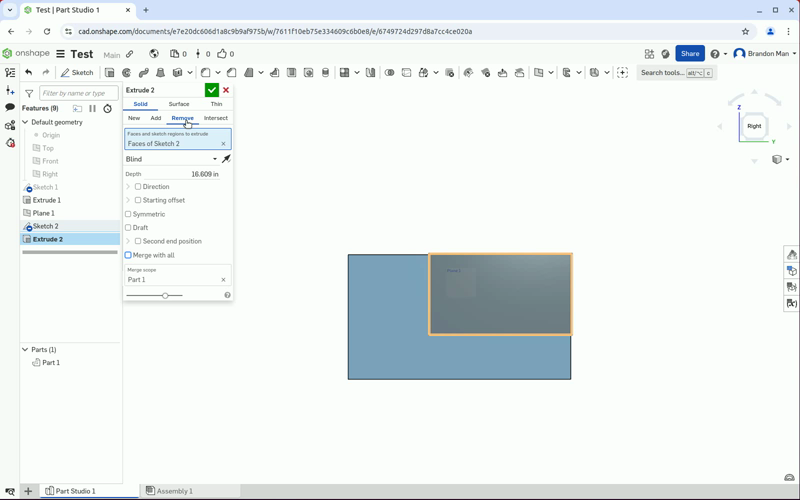
key(space)
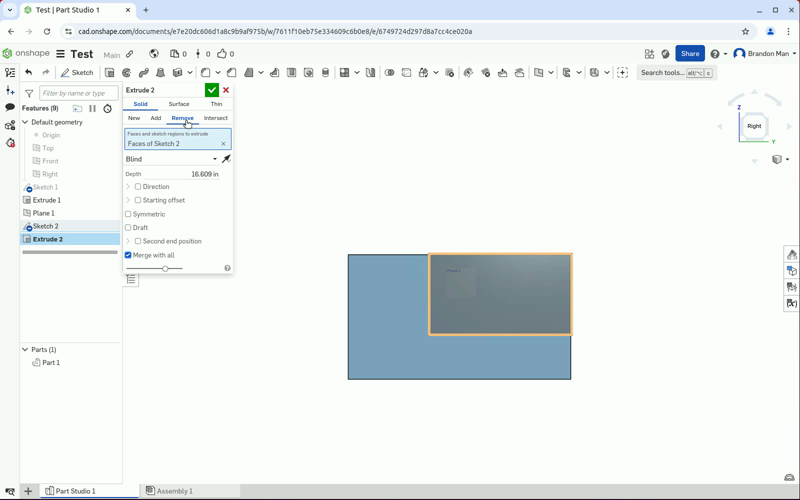
key(enter)
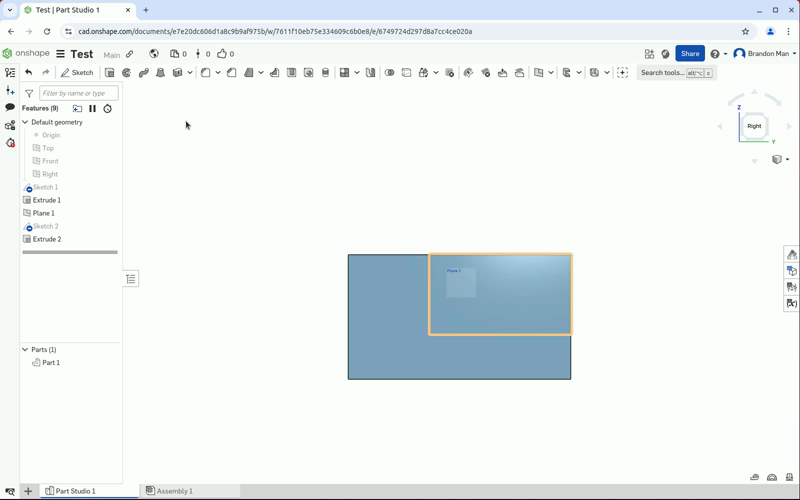
key(shift+h)
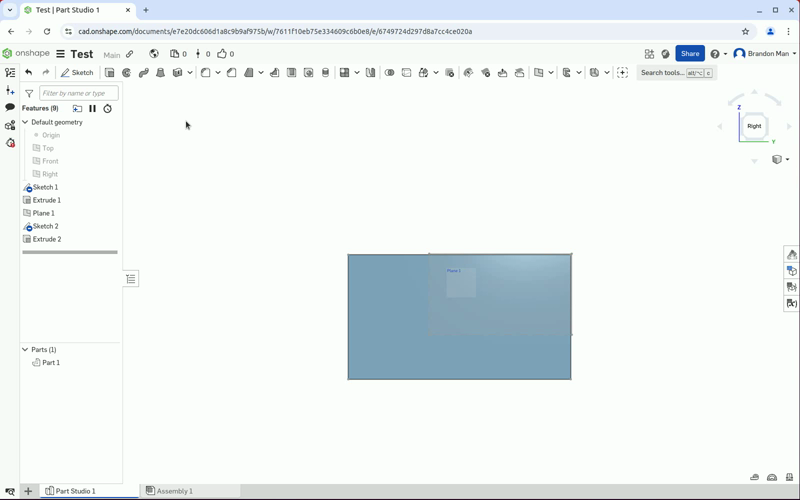
key(shift+h)
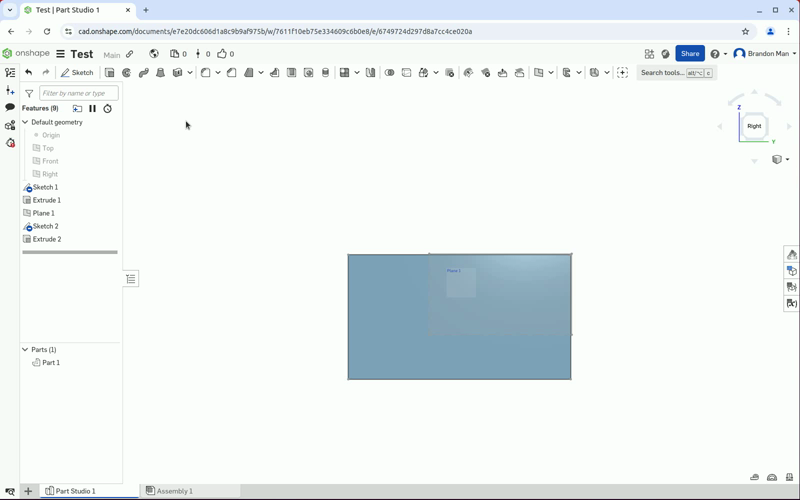
key(shift+7)
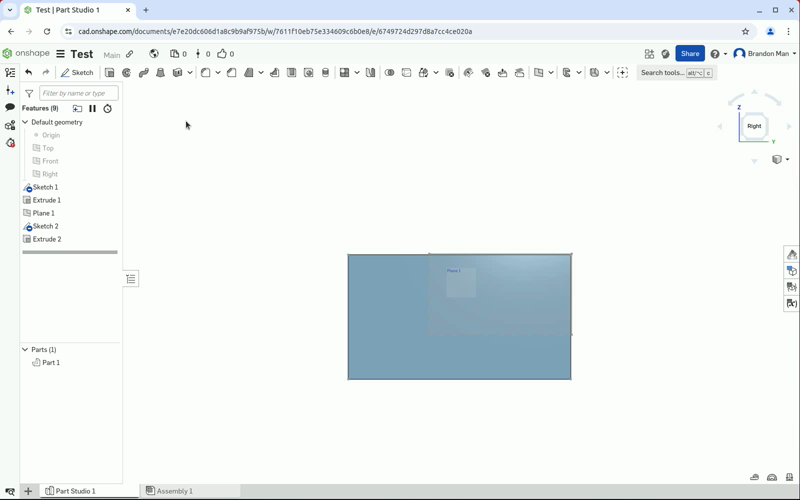
key(right, 2)
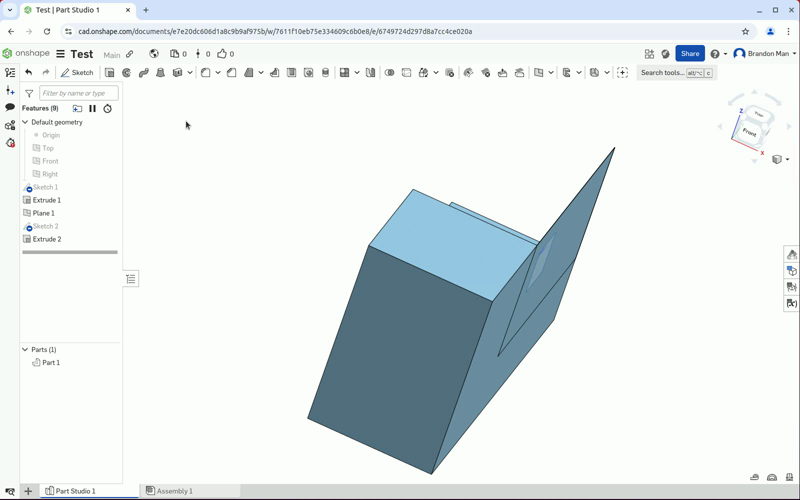
key(down, 2)
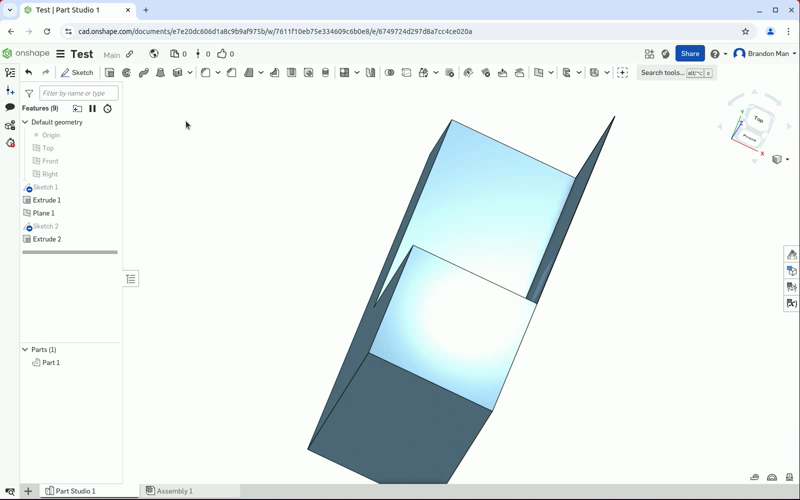
key(up, 2)
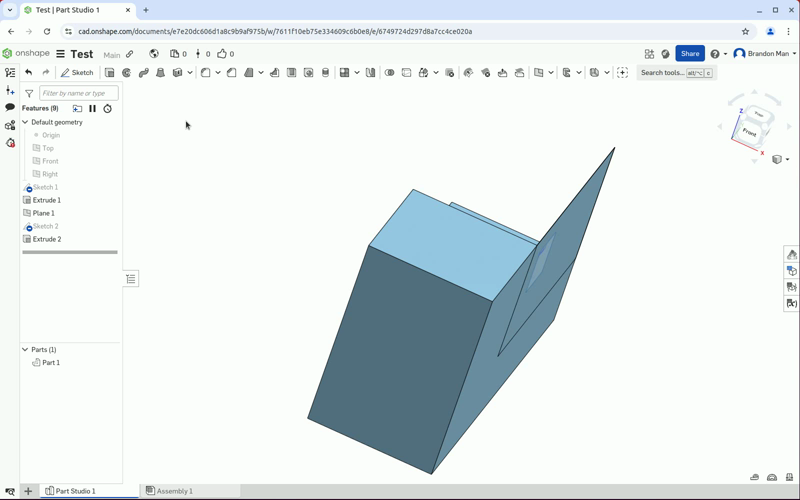
key(left, 2)
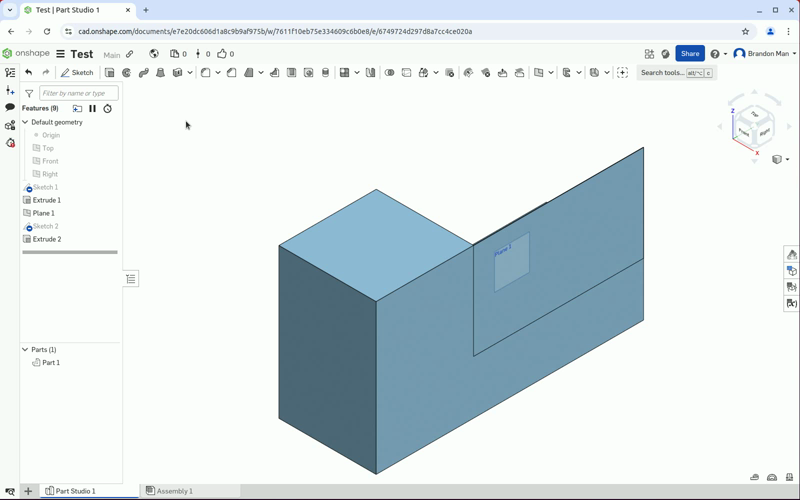
mouse_move(73, 189)
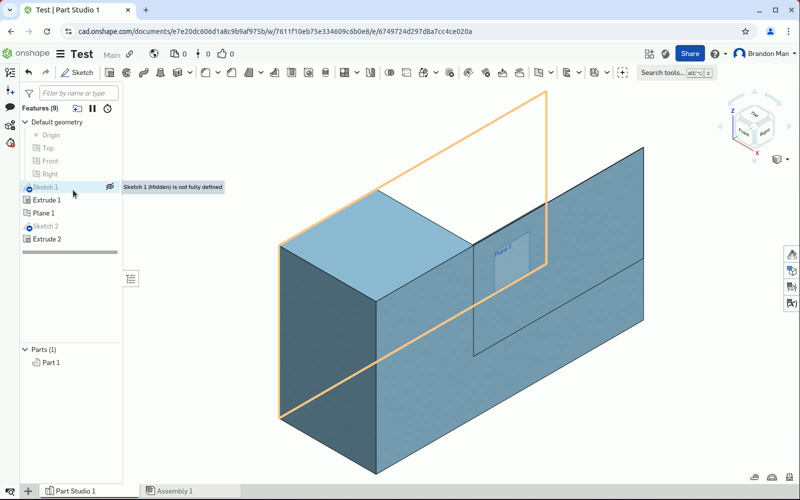
click(73, 189)